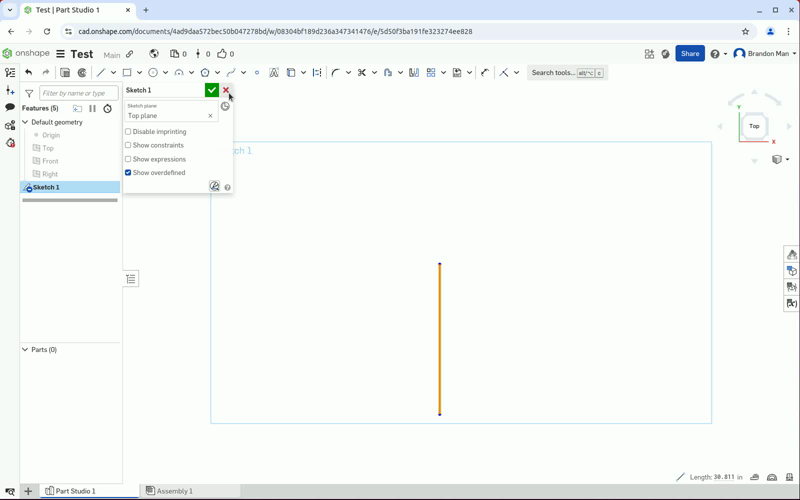
key(shift+h)
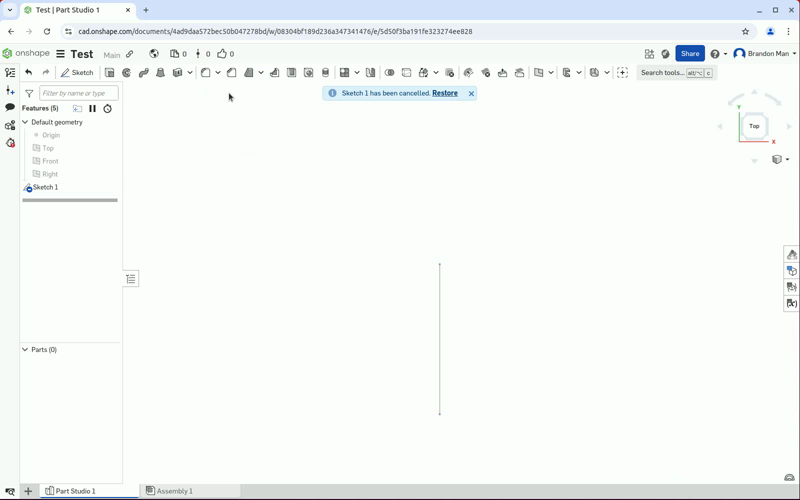
key(shift+s)
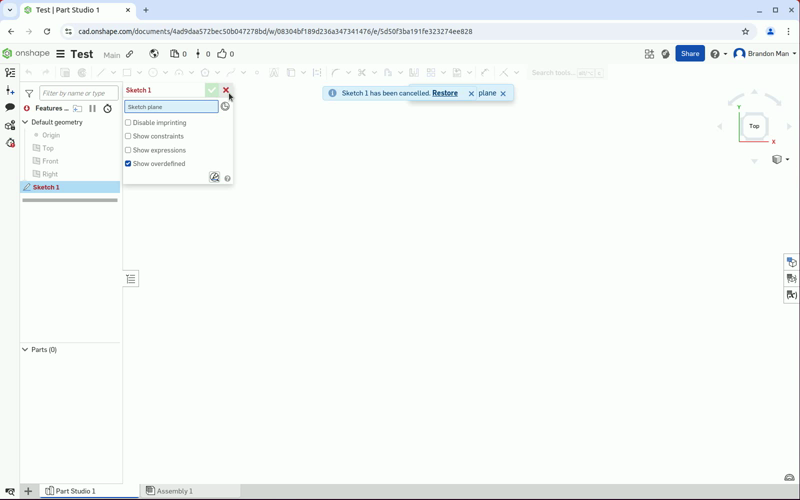
mouse_move(73, 150)
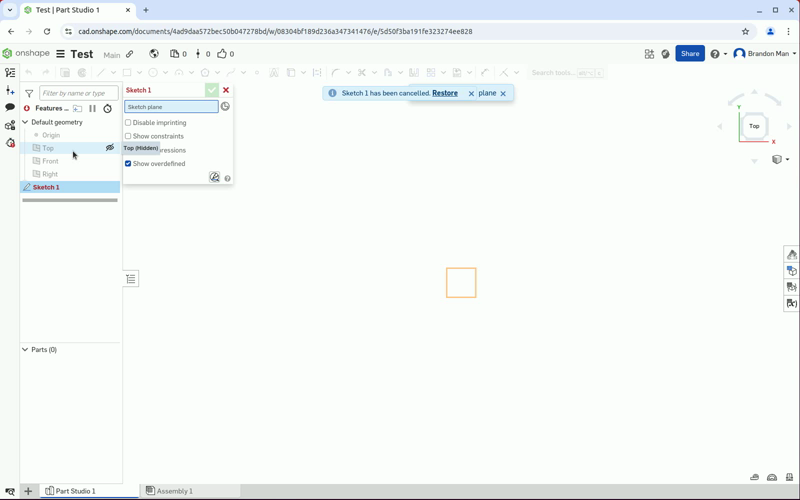
click(73, 150)
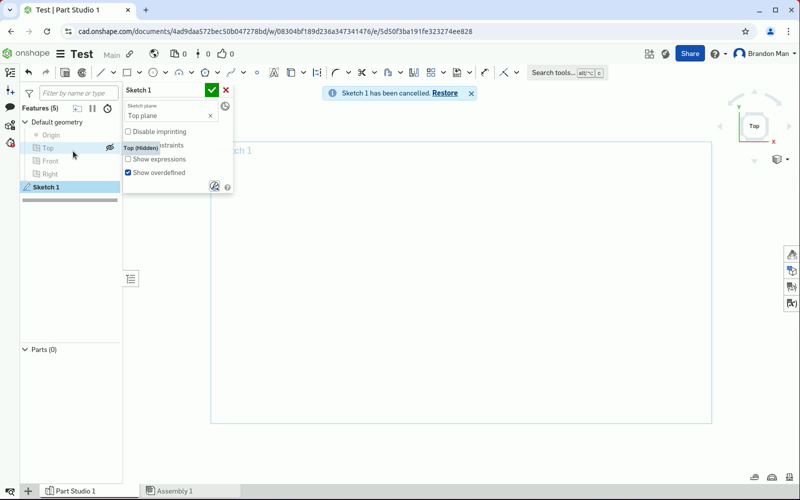
mouse_move(73, 352)
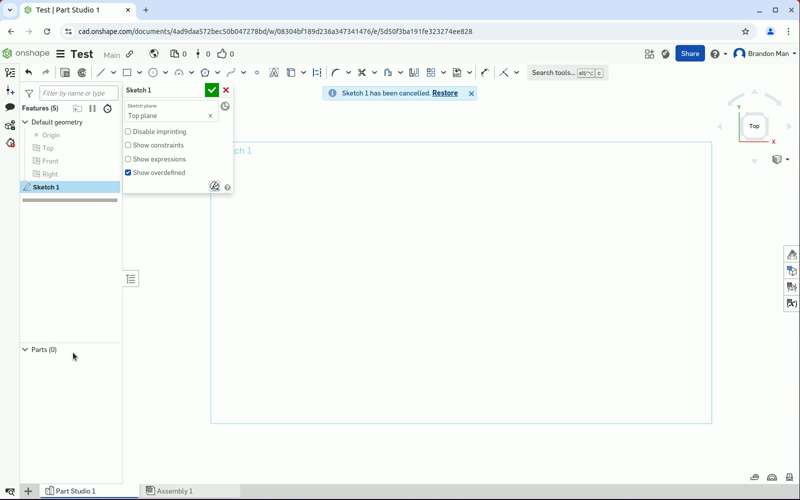
key(y)
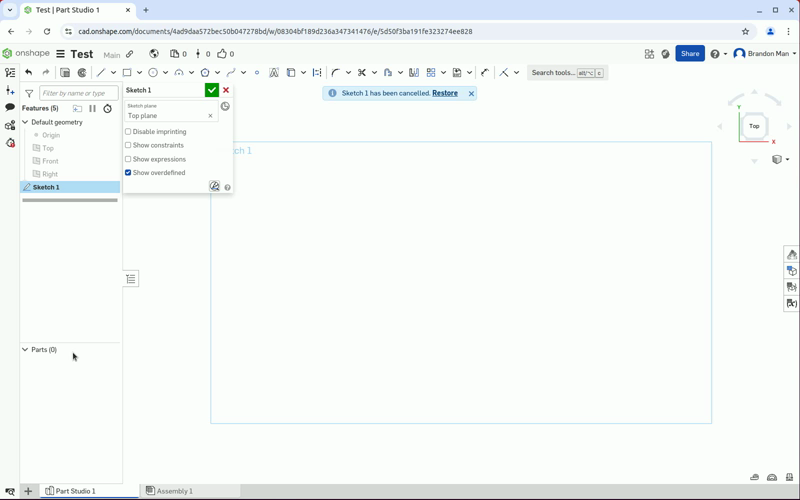
key(c)
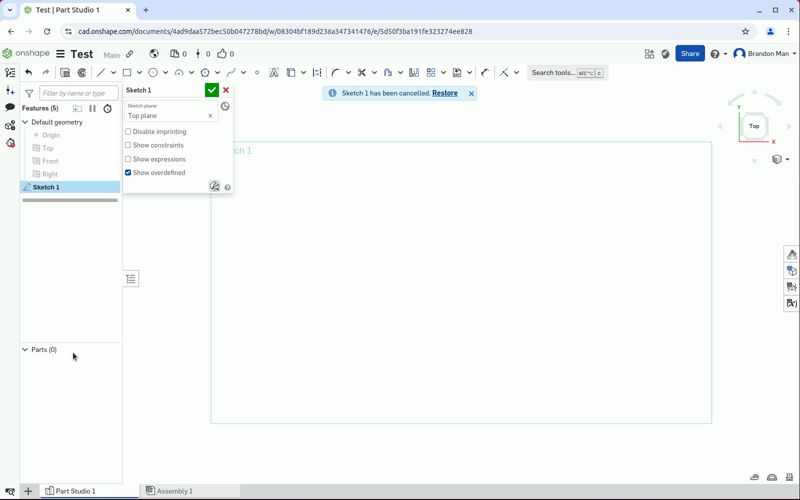
key_down(shift)
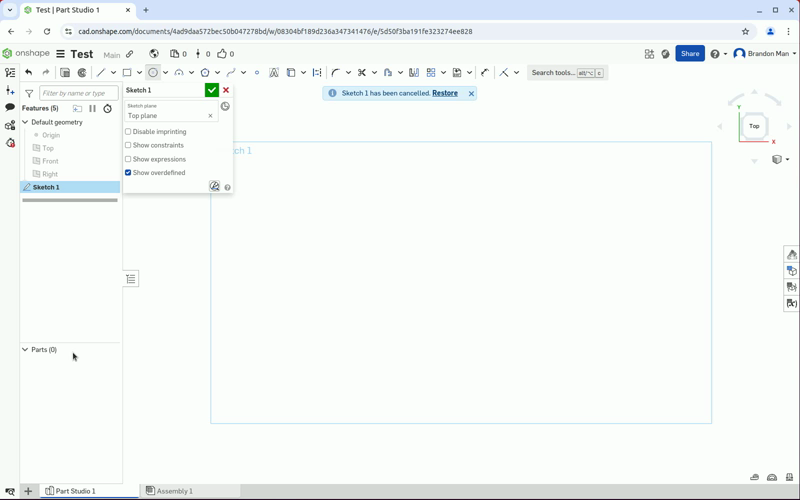
mouse_move(461, 282)
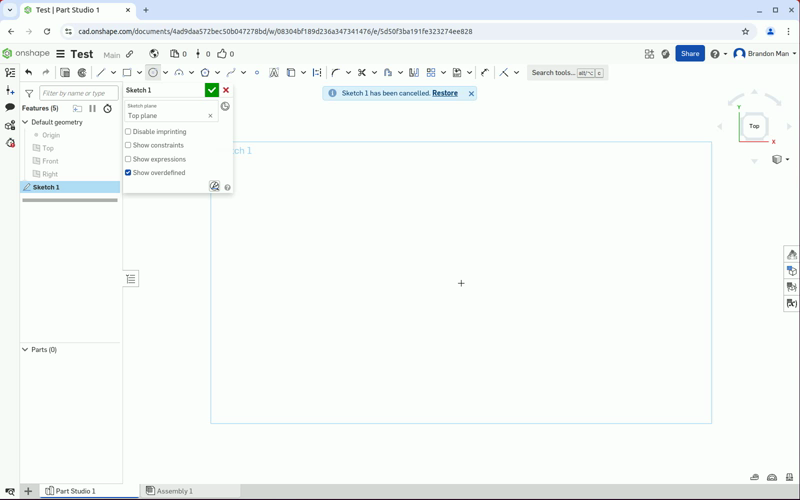
click(461, 282)
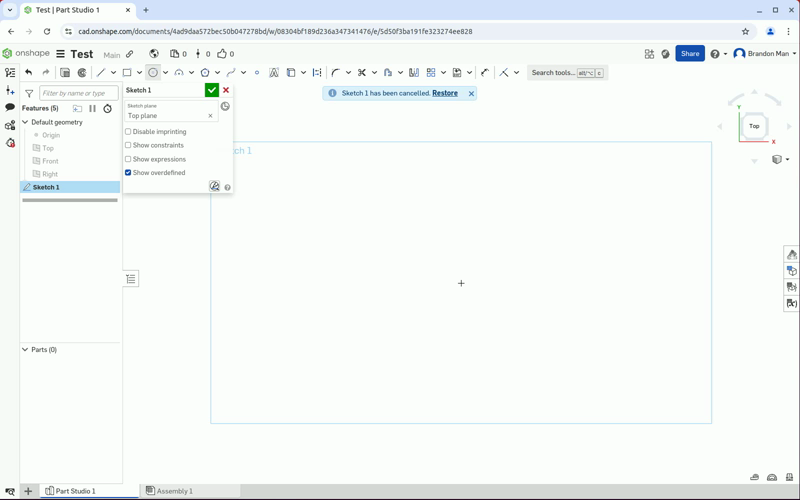
key_up(shift)
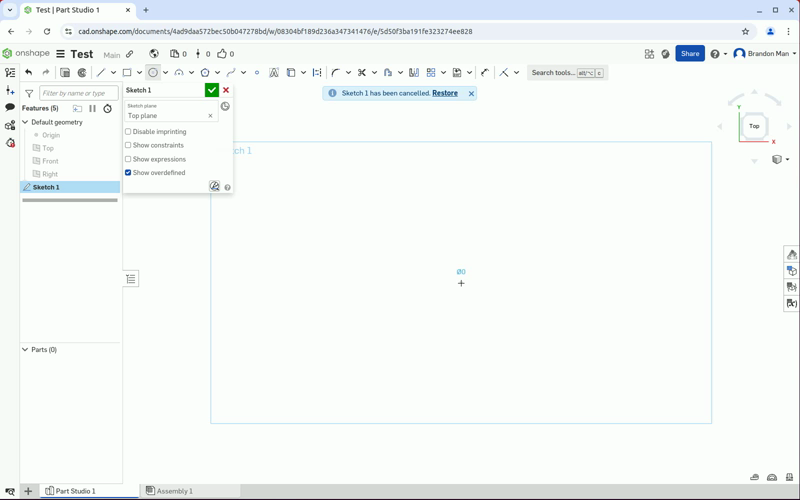
mouse_move(474, 282)
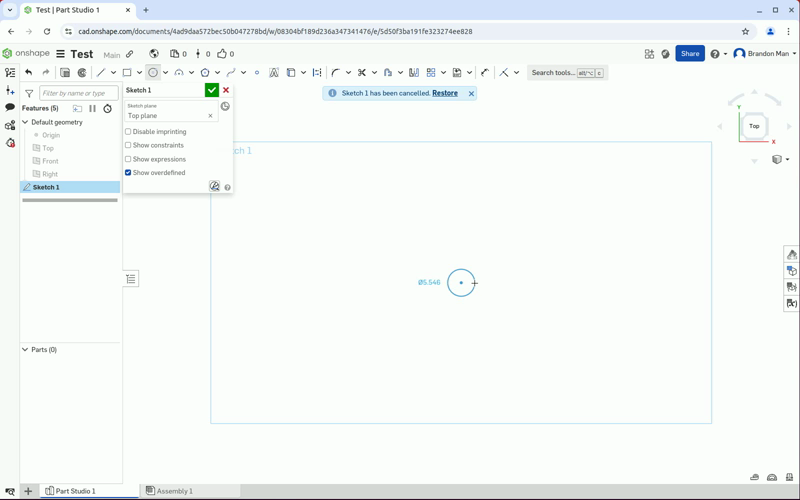
click(474, 282)
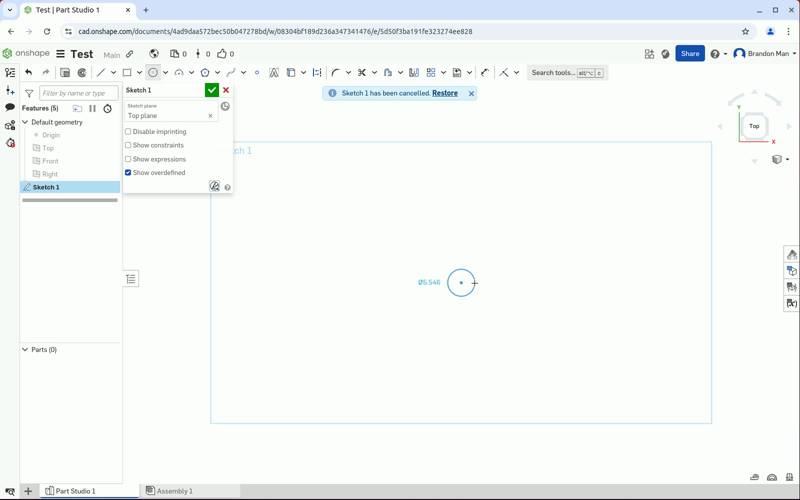
key(esc)
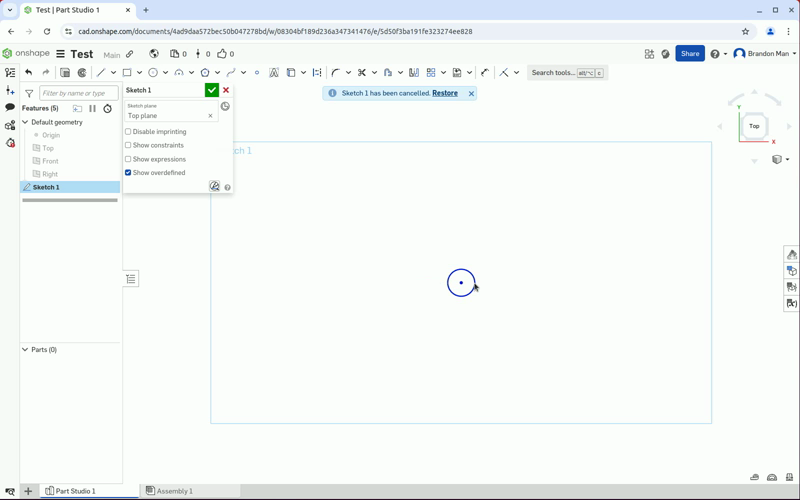
mouse_move(461, 273)
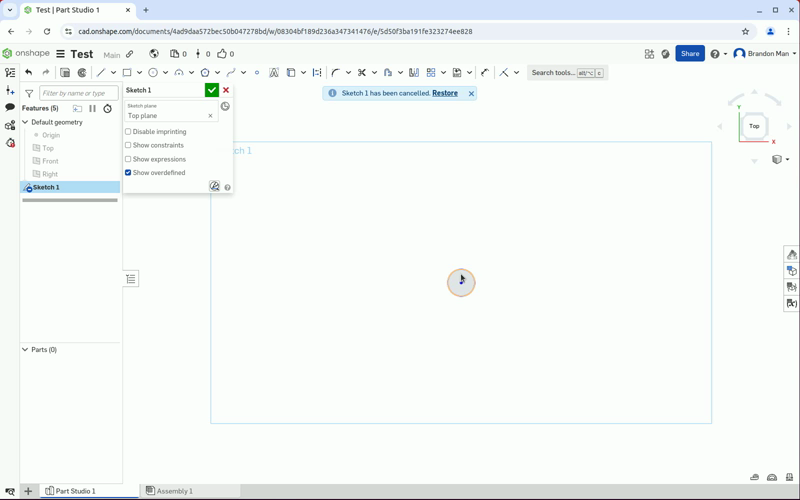
scroll(6)
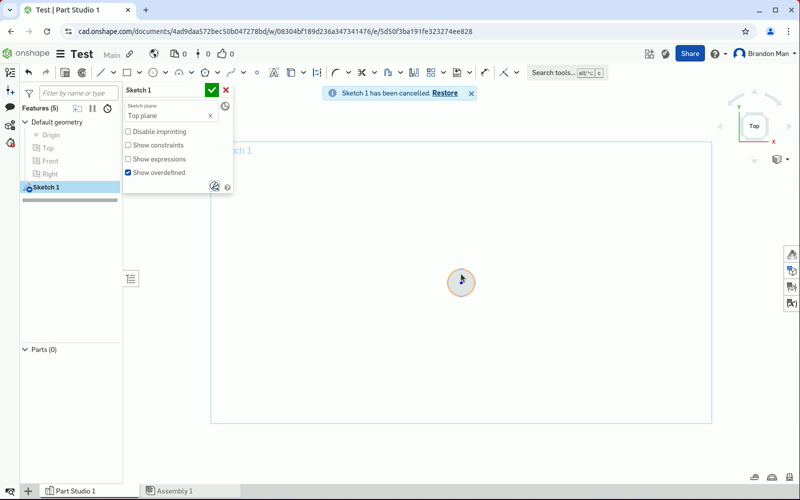
scroll(6)
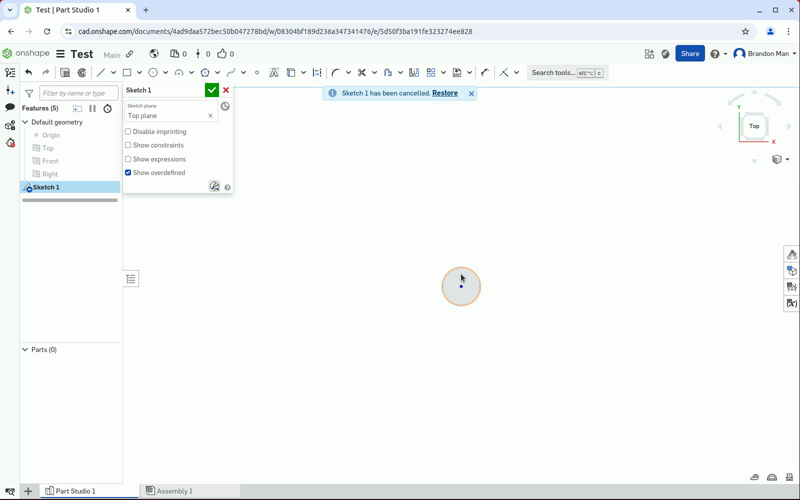
scroll(6)
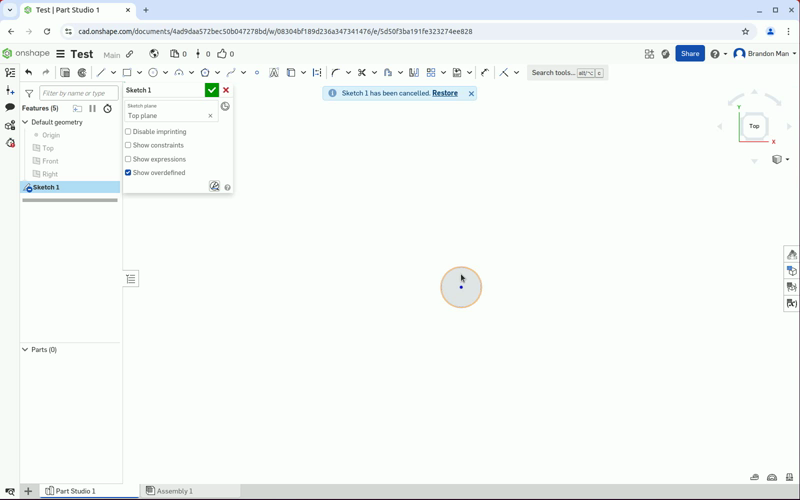
scroll(6)
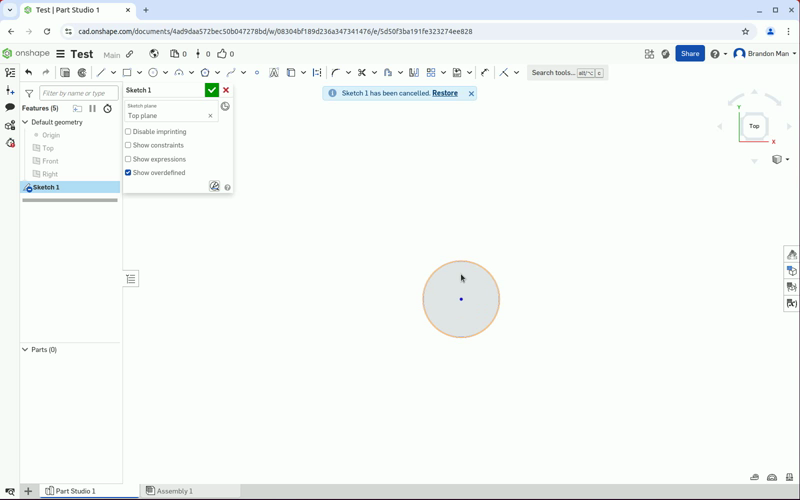
scroll(6)
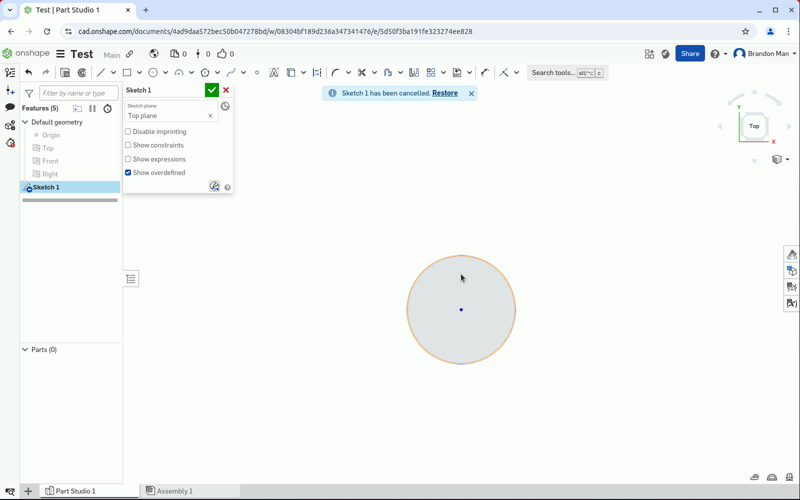
scroll(6)
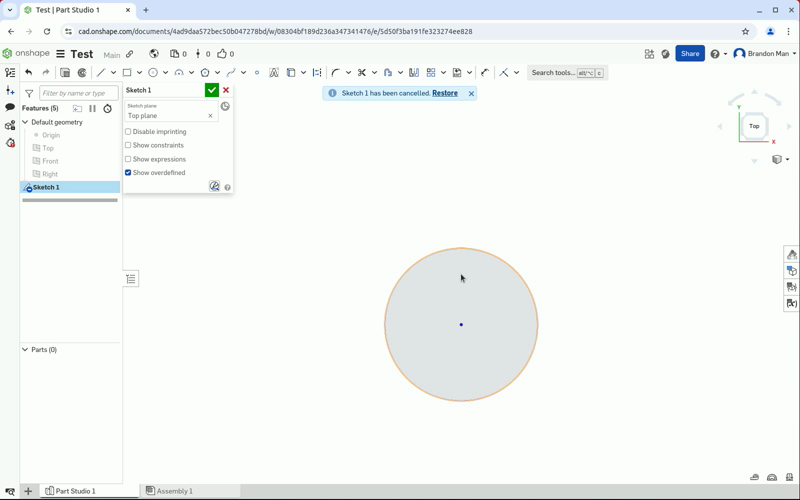
scroll(6)
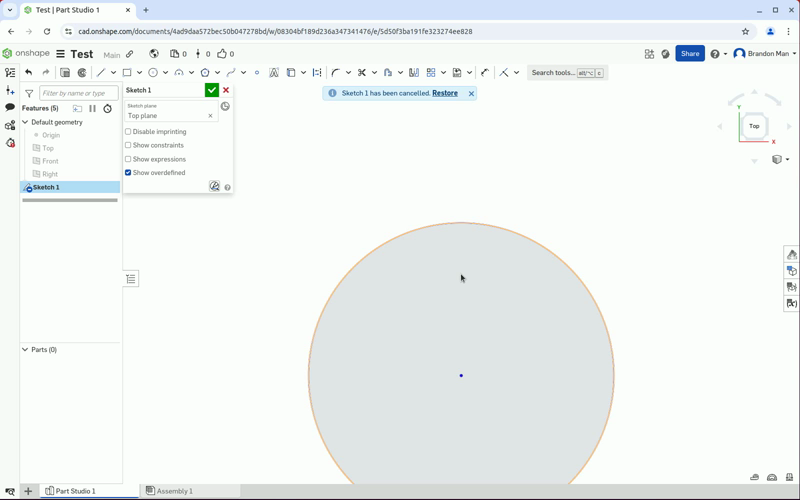
click(461, 273)
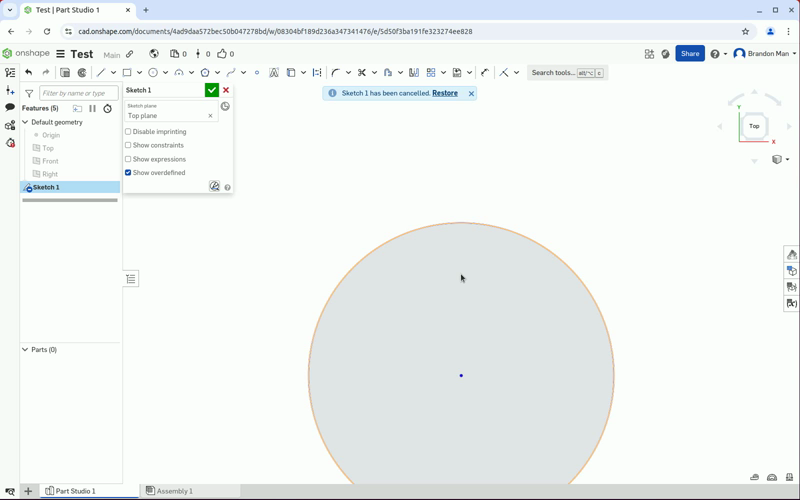
scroll(-6)
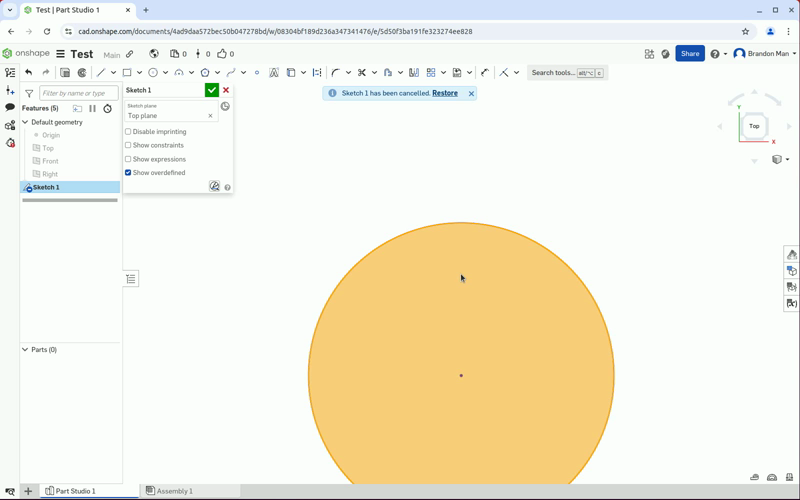
scroll(-6)
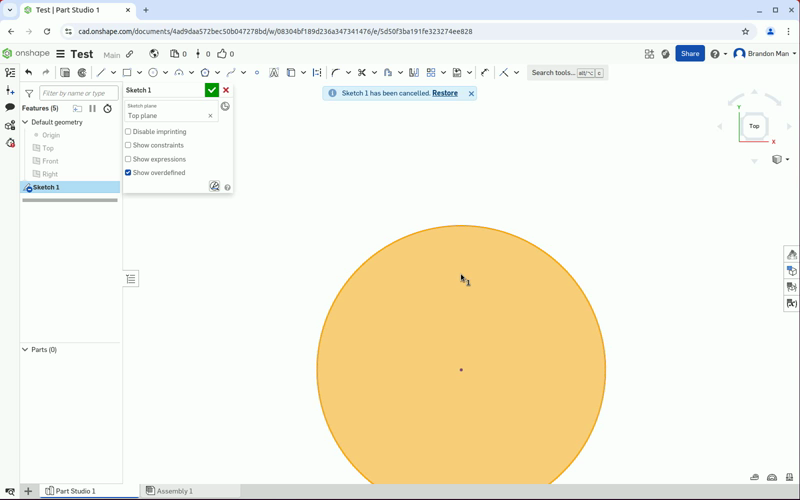
scroll(-6)
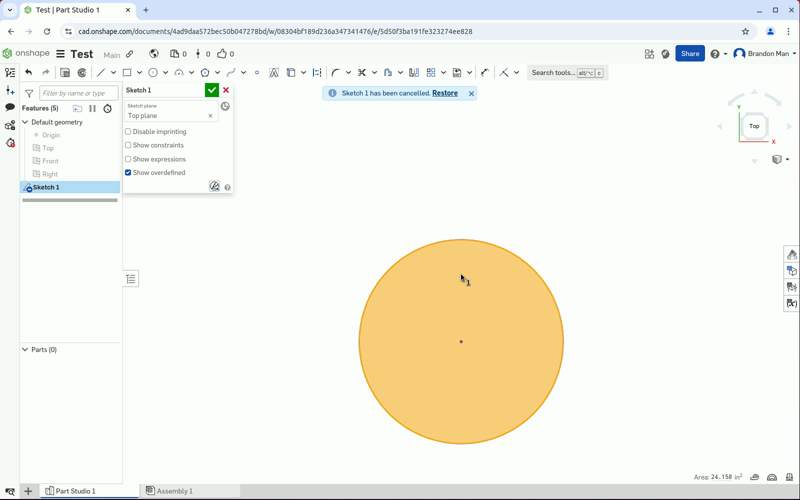
scroll(-6)
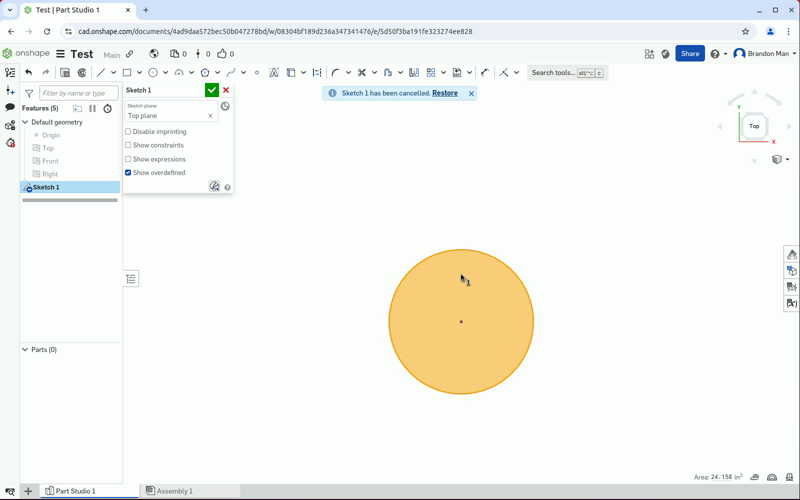
scroll(-6)
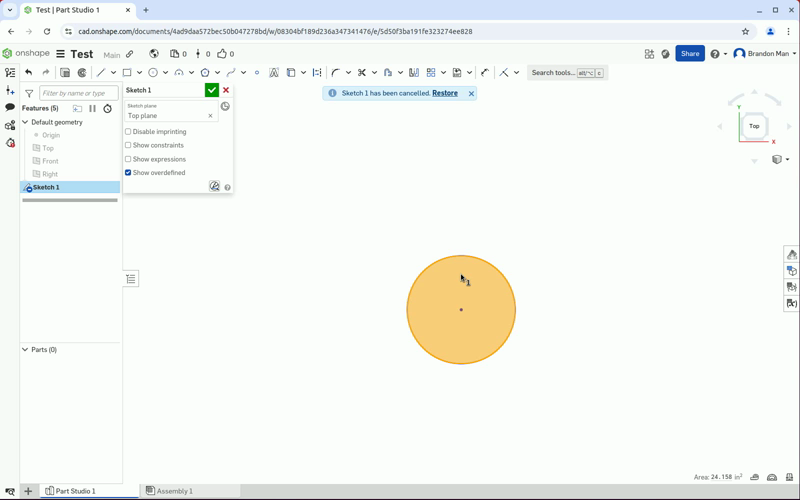
scroll(-6)
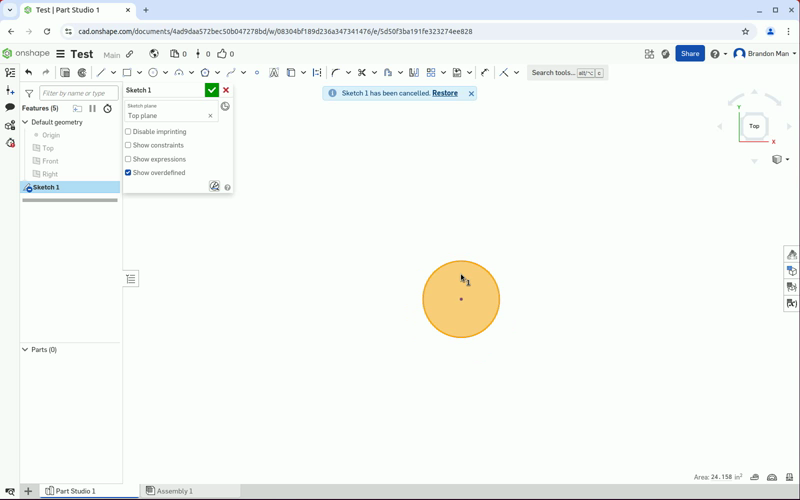
scroll(-6)
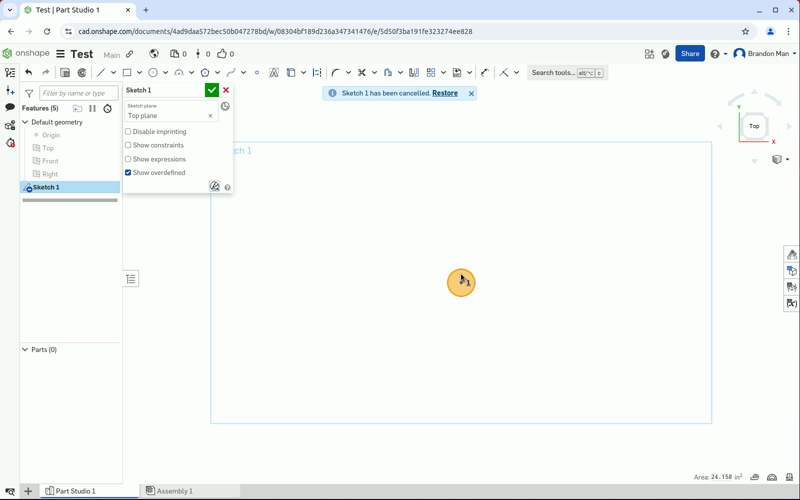
mouse_move(73, 352)
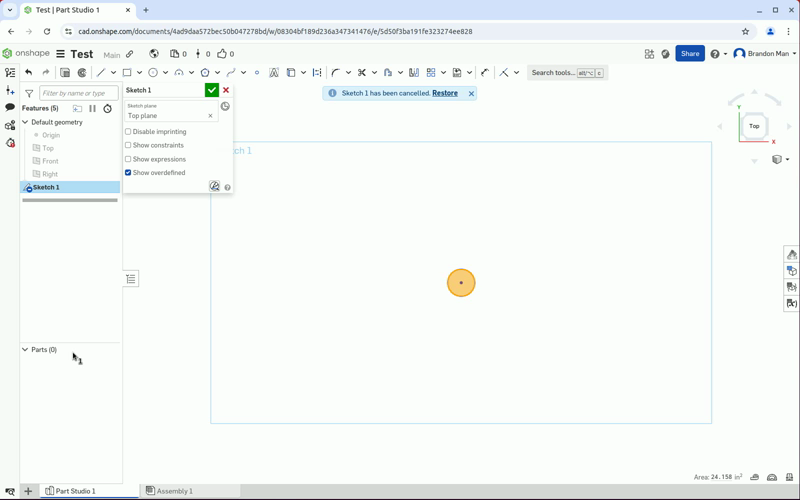
key(shift+y)
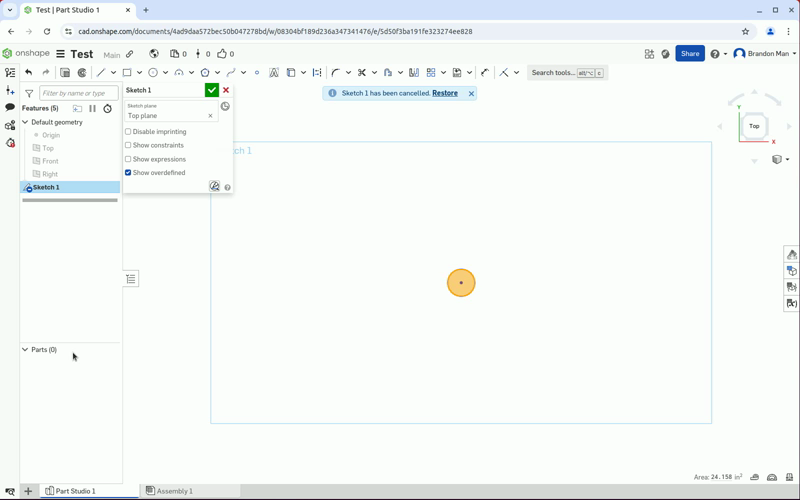
key(shift+e)
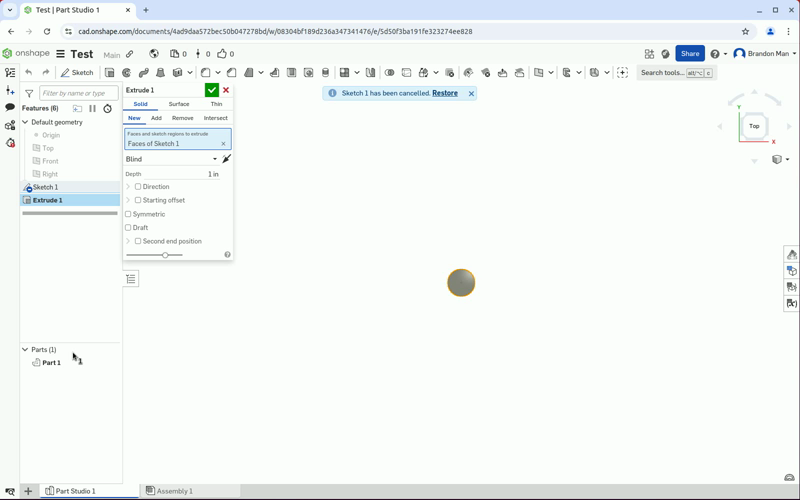
mouse_move(143, 106)
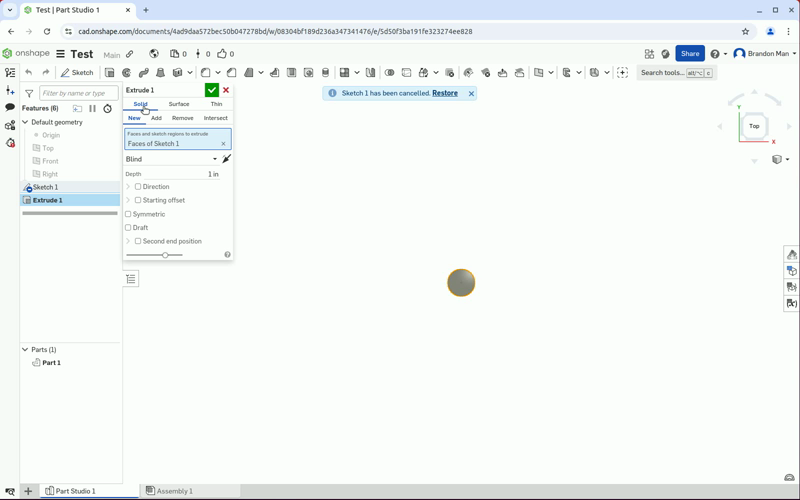
click(143, 106)
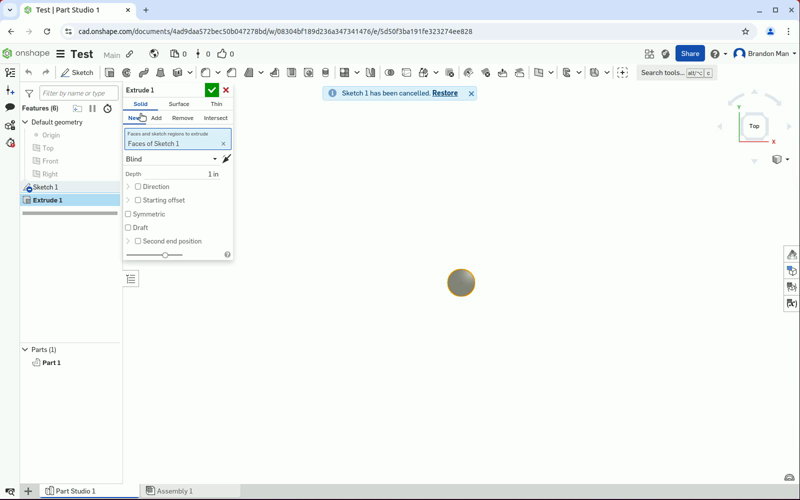
mouse_move(137, 120)
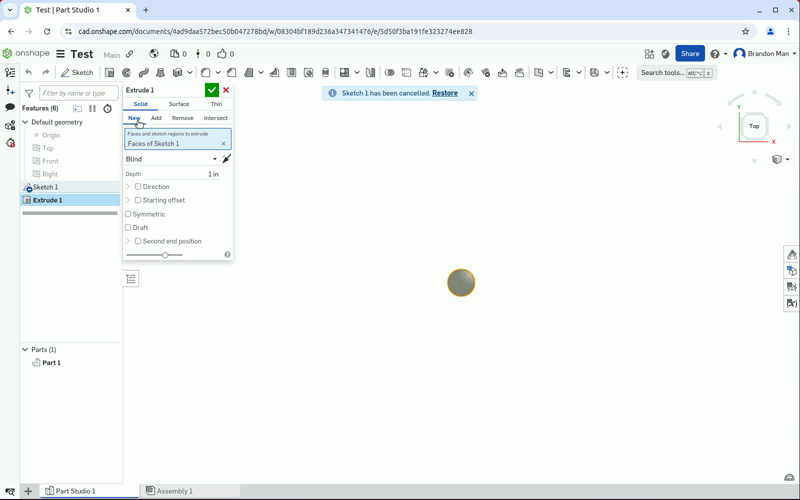
click(137, 120)
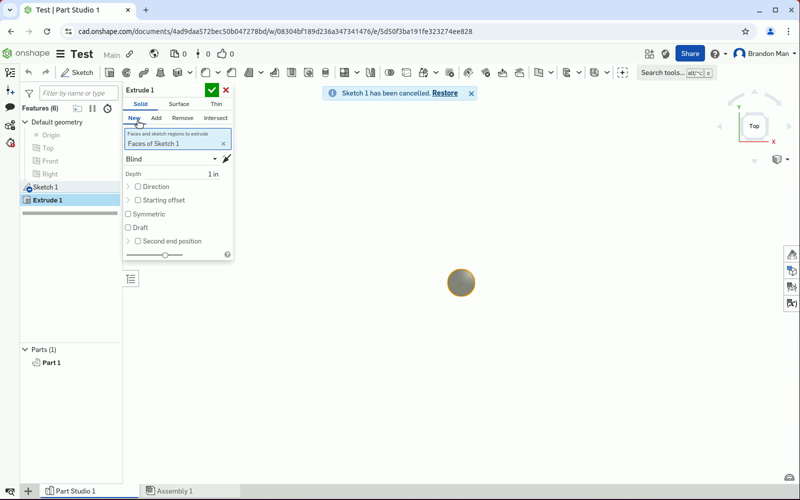
key(tab, 4)
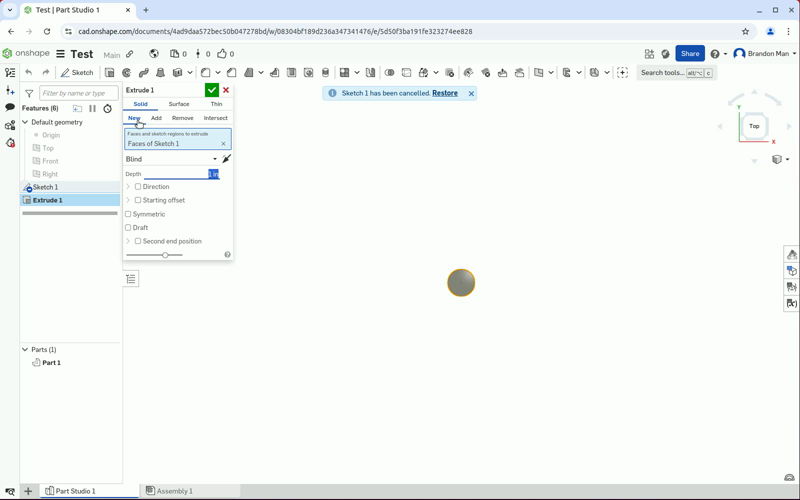
text(13.239)
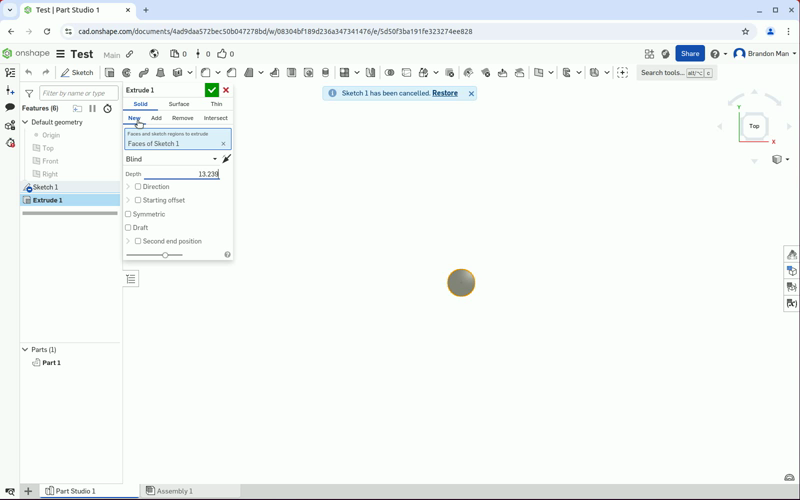
key(enter)
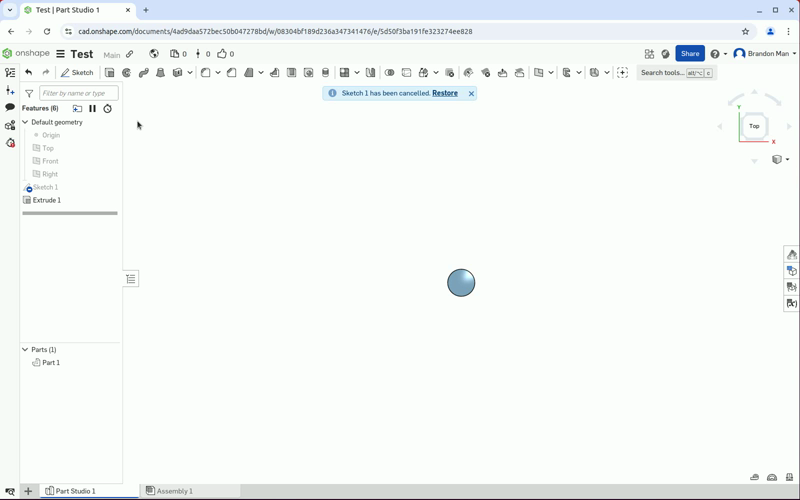
key(shift+h)
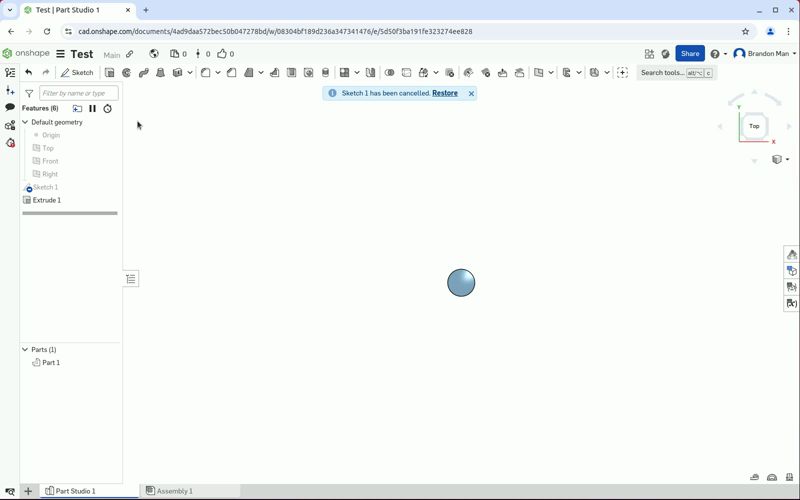
key(shift+h)
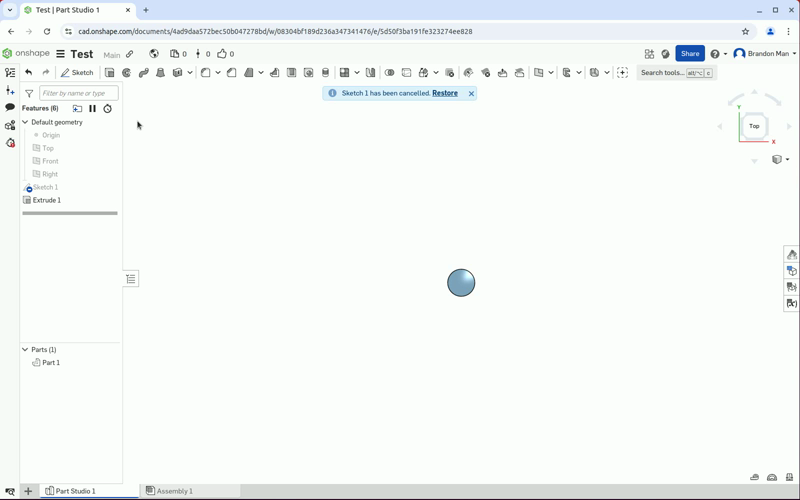
mouse_move(73, 189)
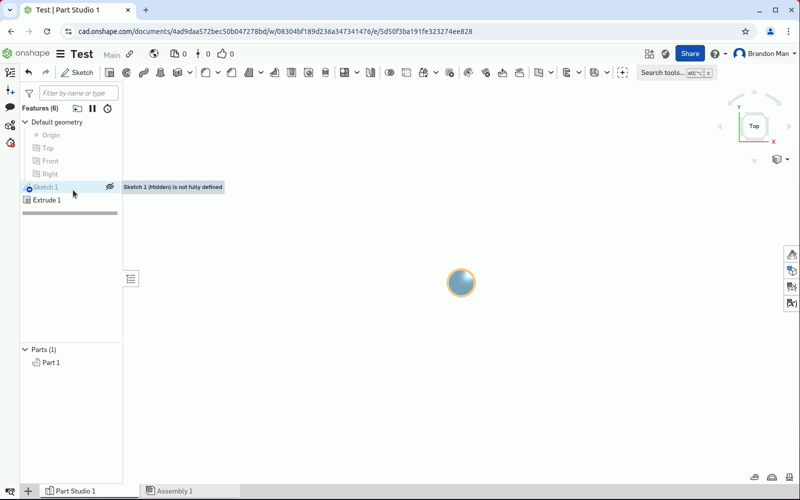
click(73, 189)
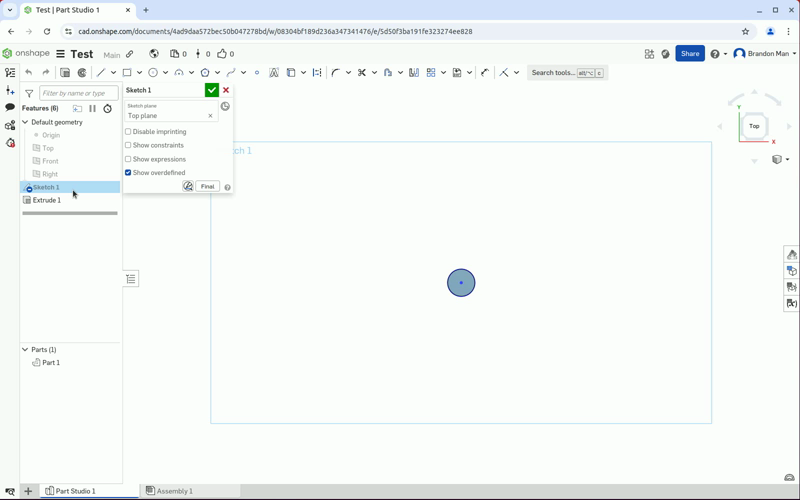
mouse_move(229, 92)
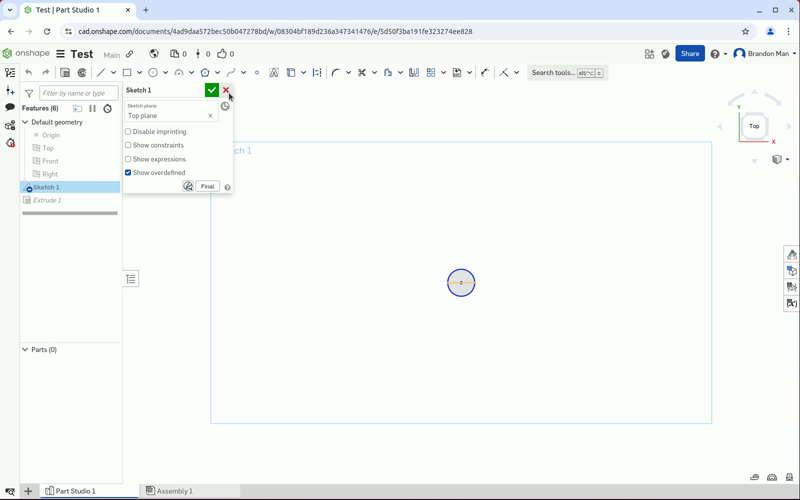
click(229, 92)
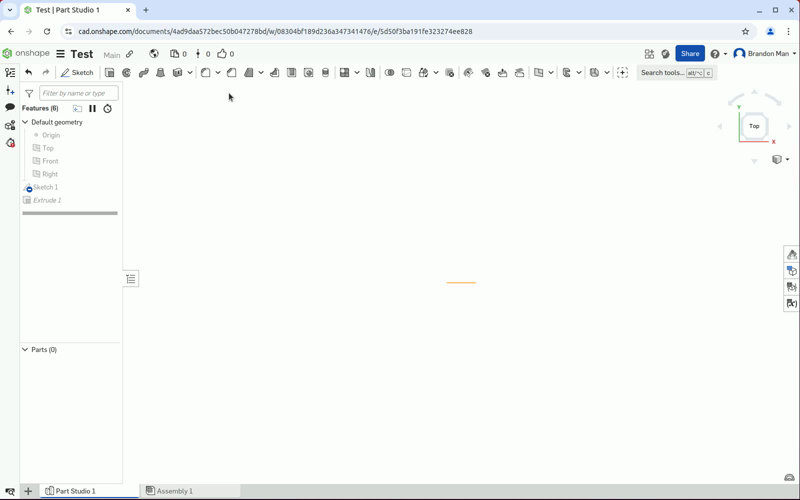
mouse_move(541, 75)
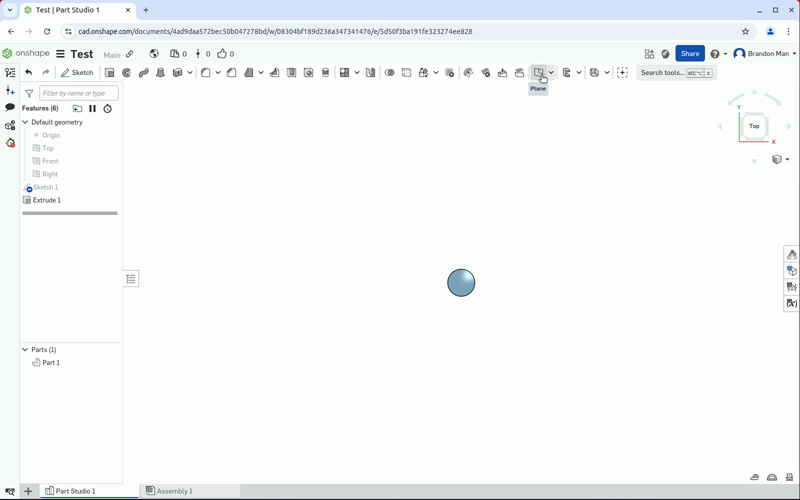
click(541, 75)
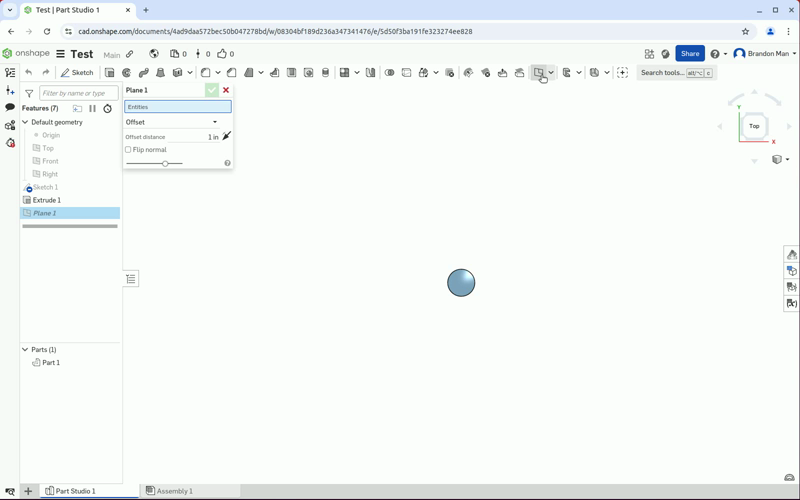
mouse_move(73, 150)
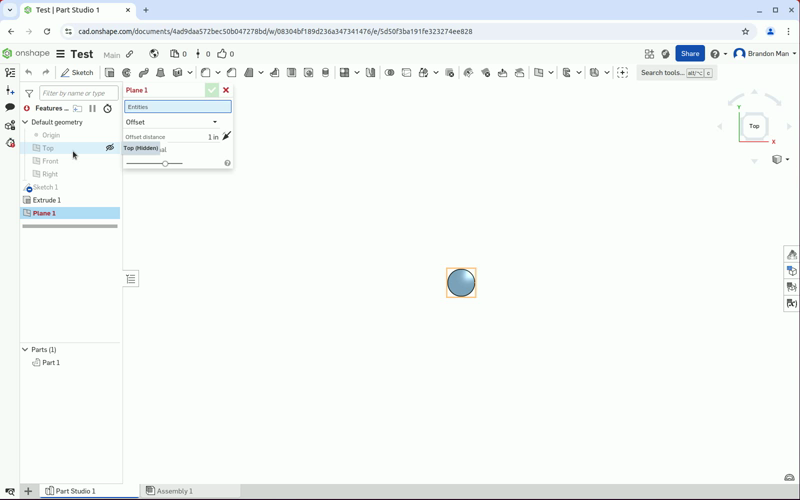
click(73, 150)
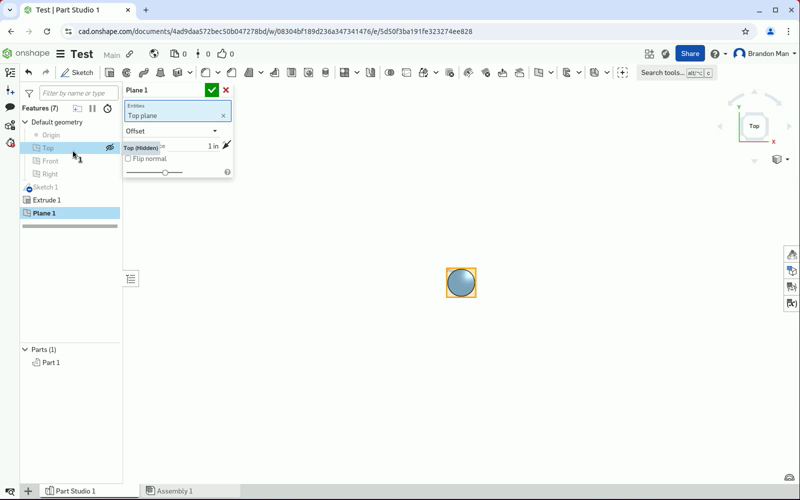
key(tab, 2)
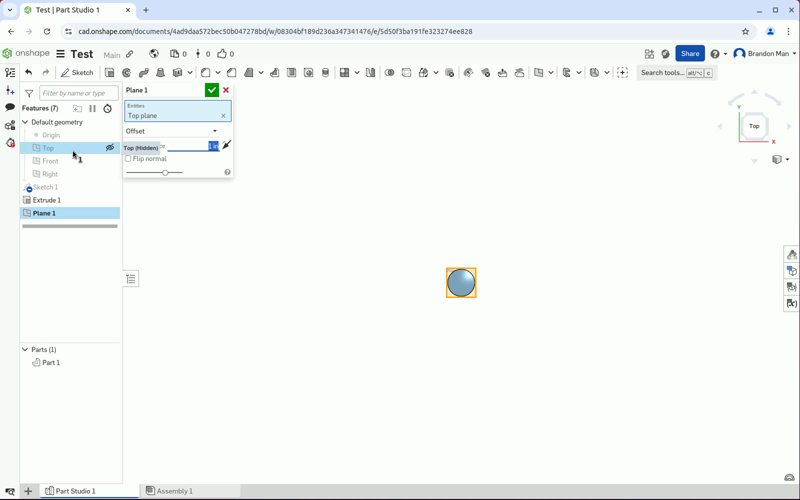
text(13.249)
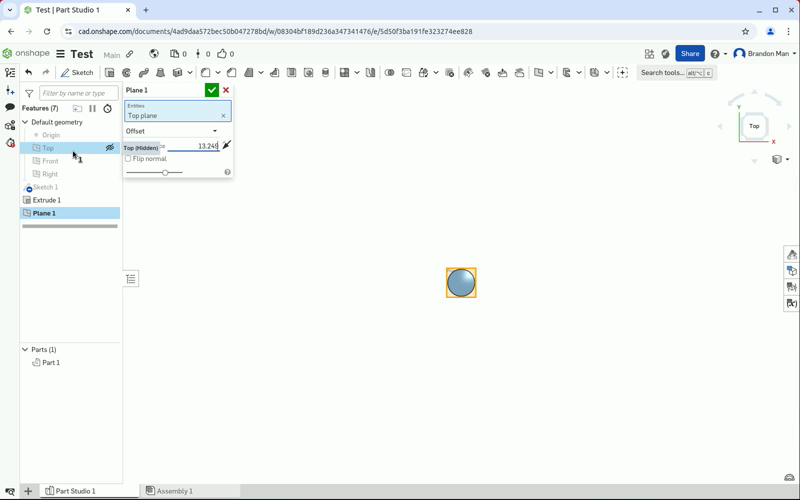
key(enter, 2)
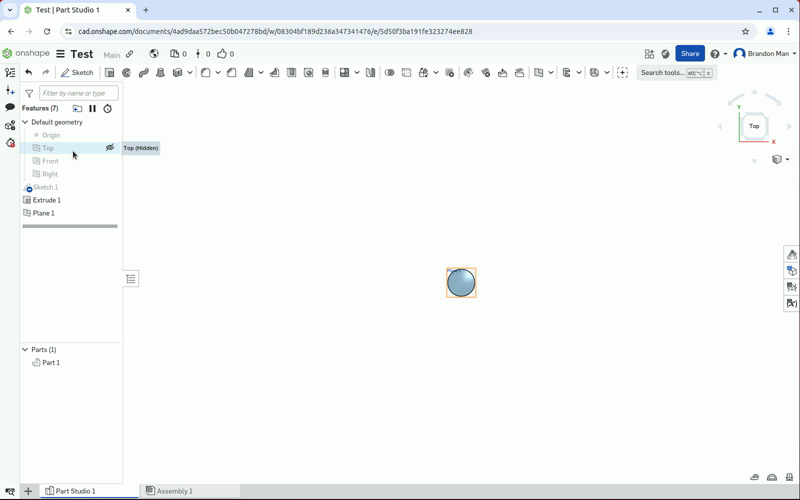
key(shift+s)
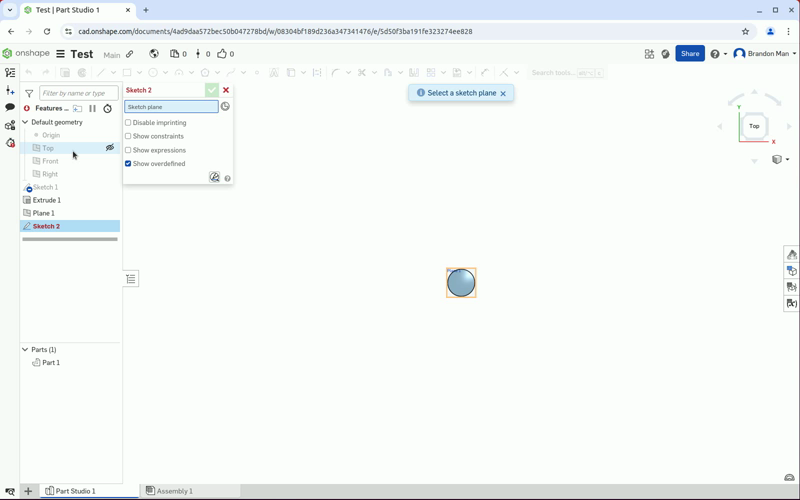
mouse_move(73, 215)
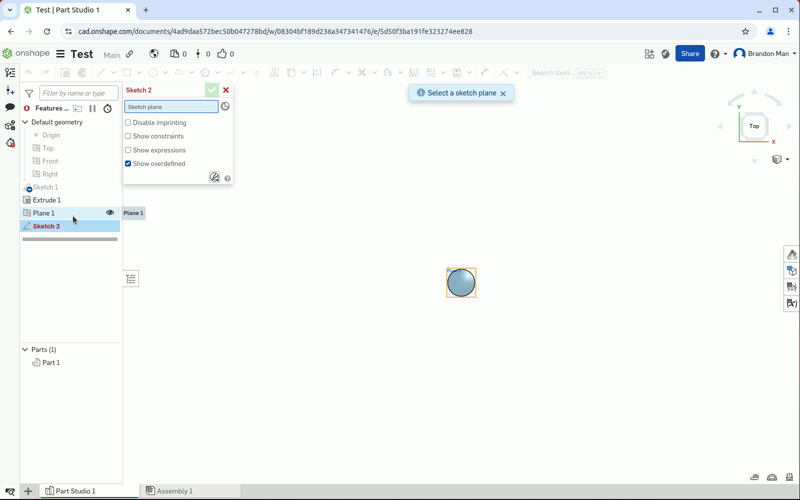
click(73, 215)
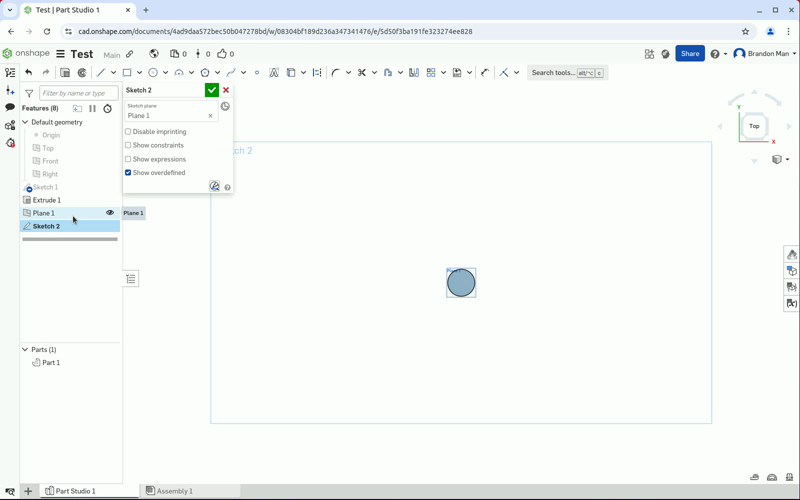
mouse_move(73, 352)
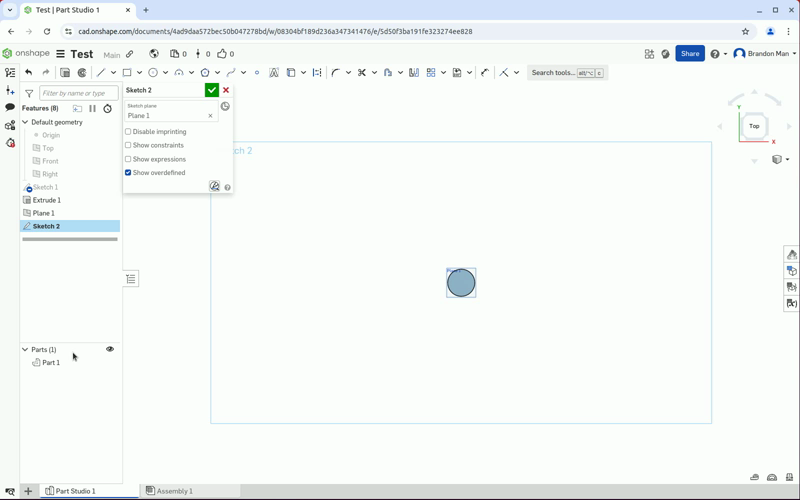
key(y)
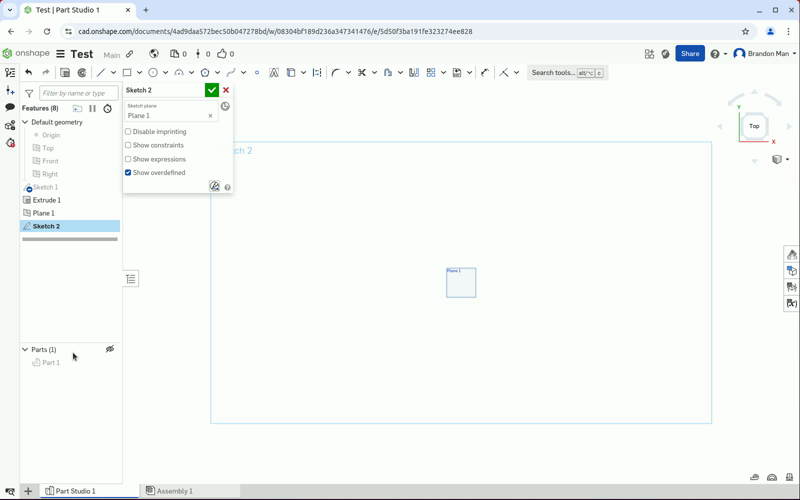
key(c)
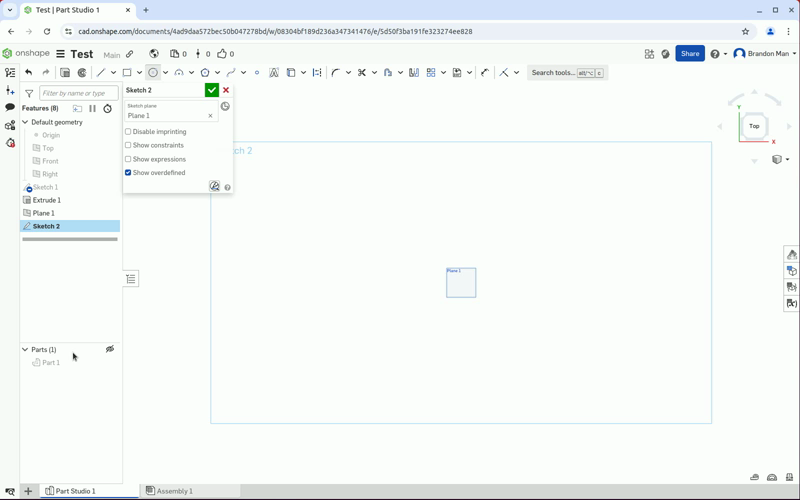
key_down(shift)
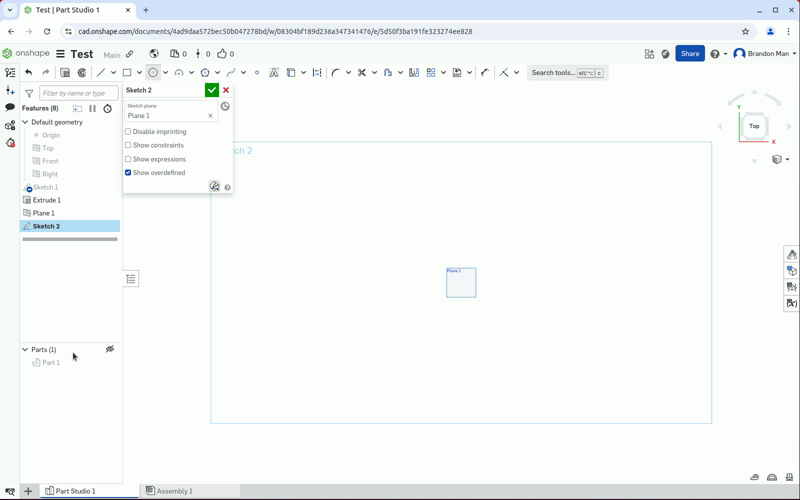
mouse_move(461, 282)
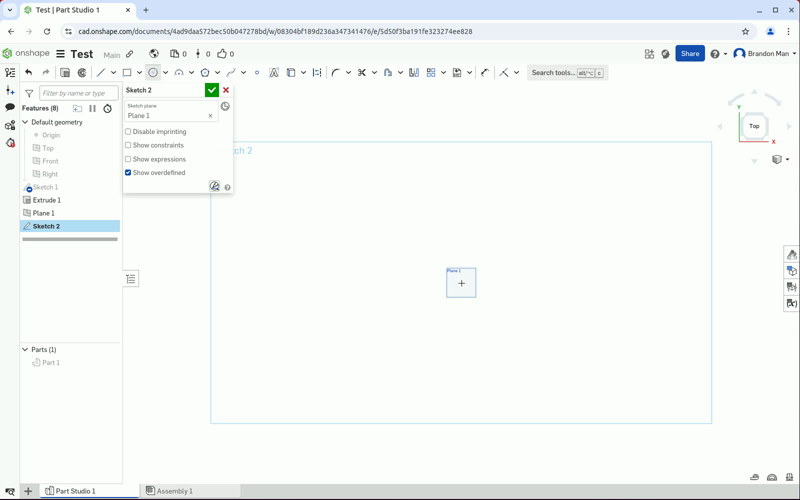
click(461, 282)
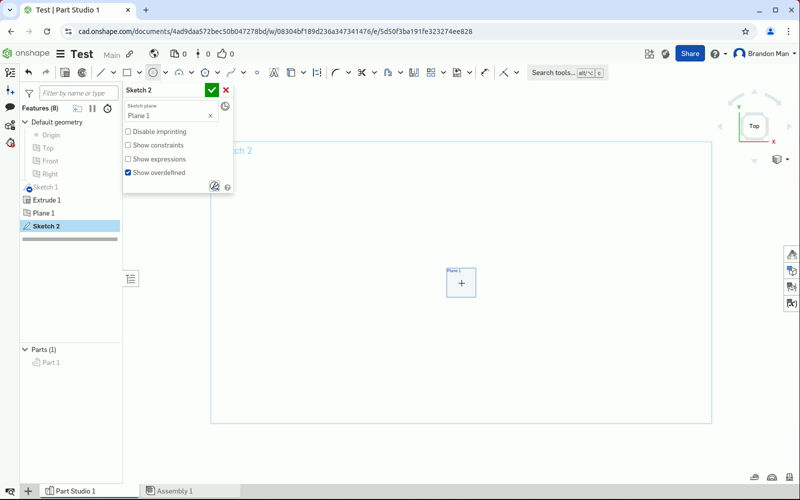
key_up(shift)
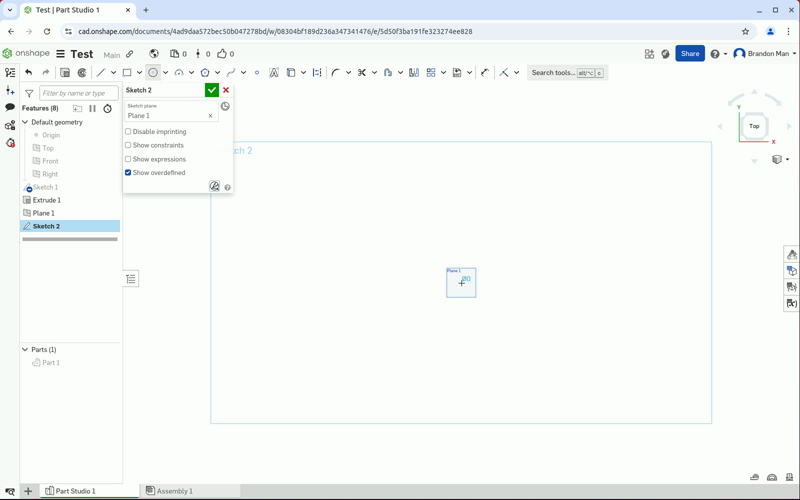
mouse_move(470, 282)
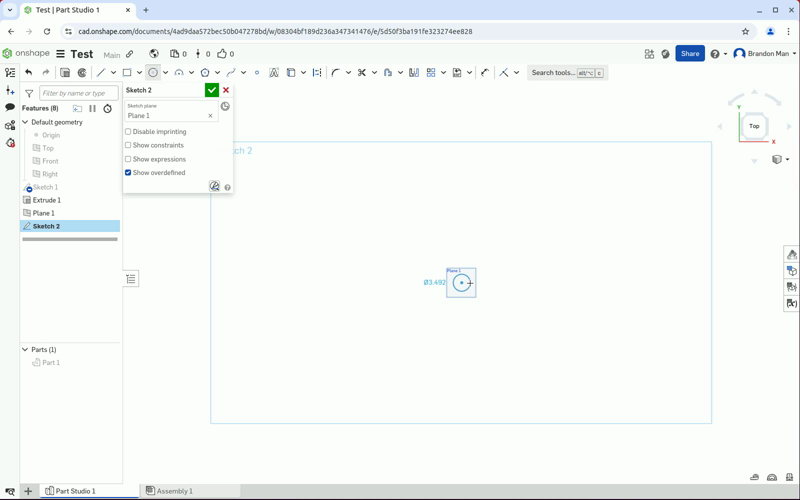
click(470, 282)
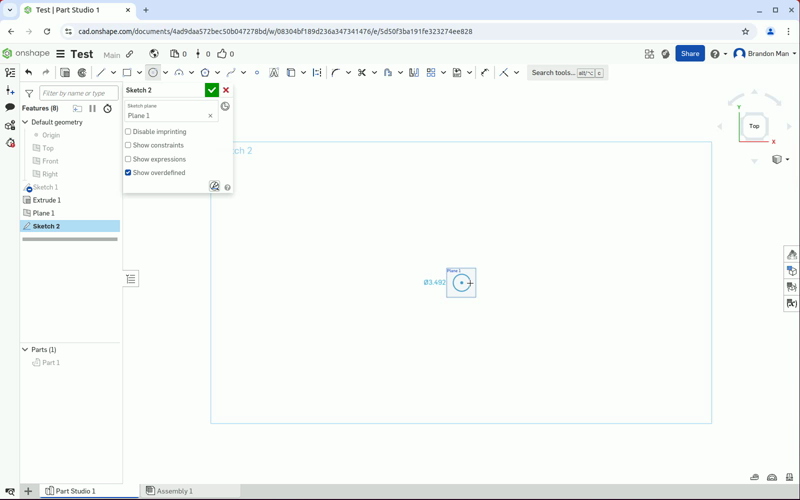
key(esc)
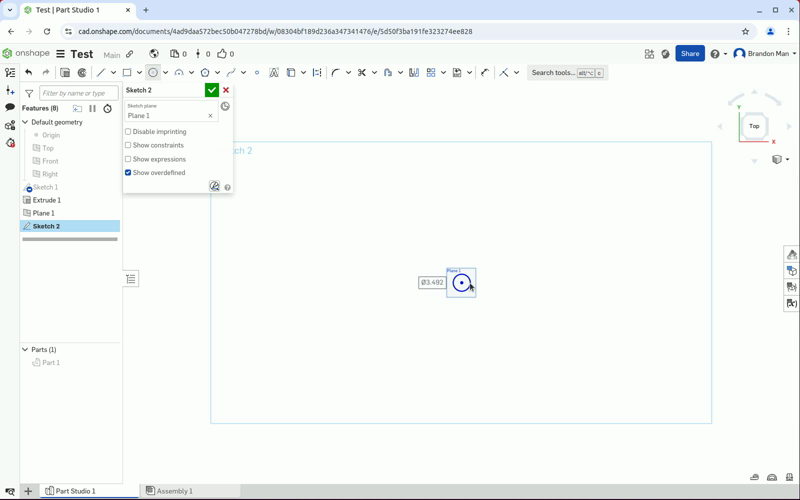
mouse_move(457, 277)
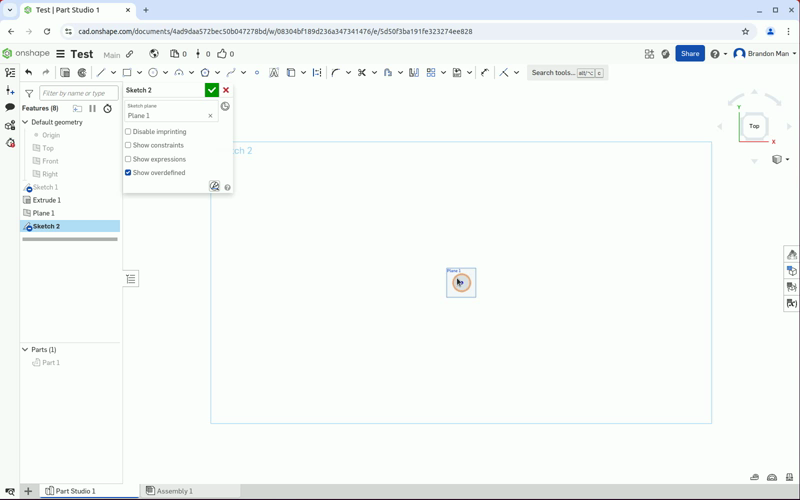
scroll(6)
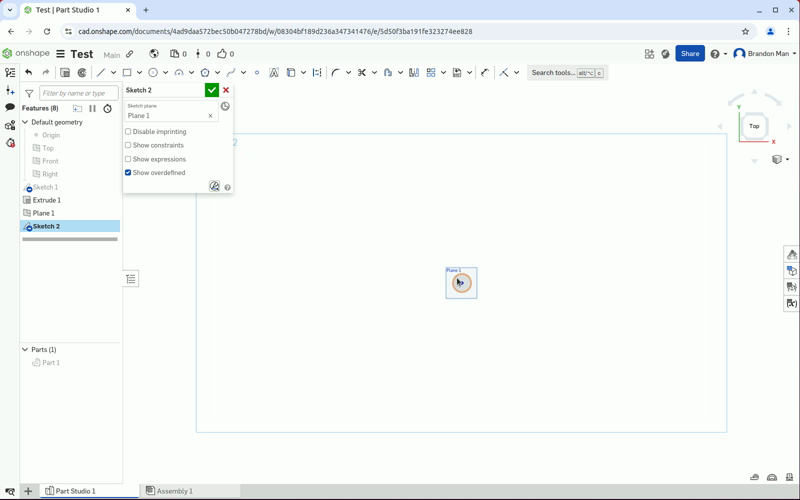
scroll(6)
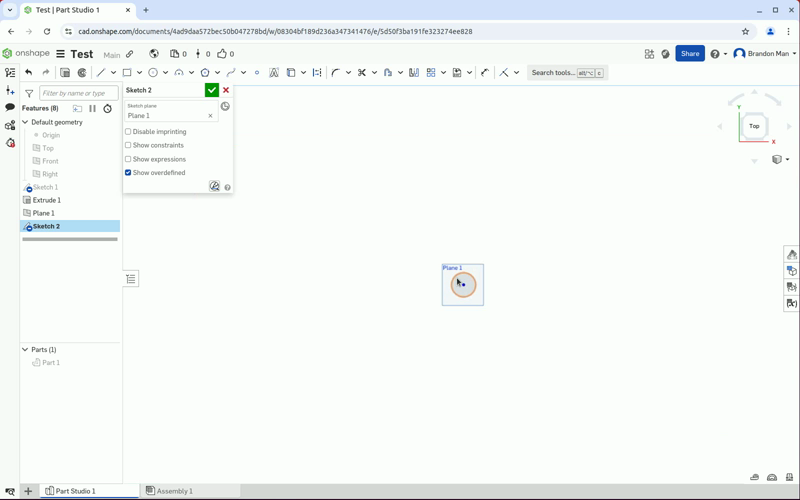
scroll(6)
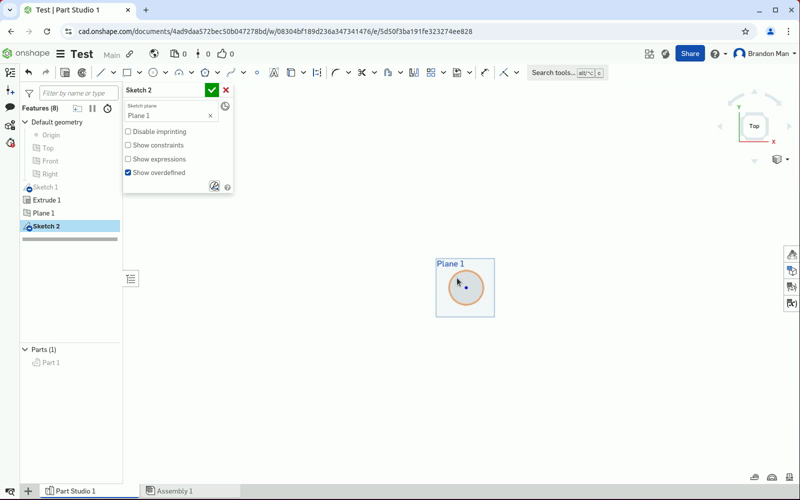
scroll(6)
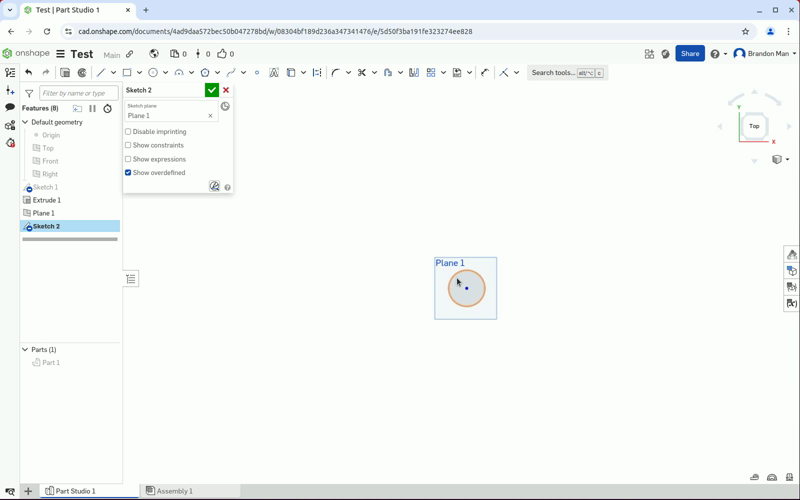
scroll(6)
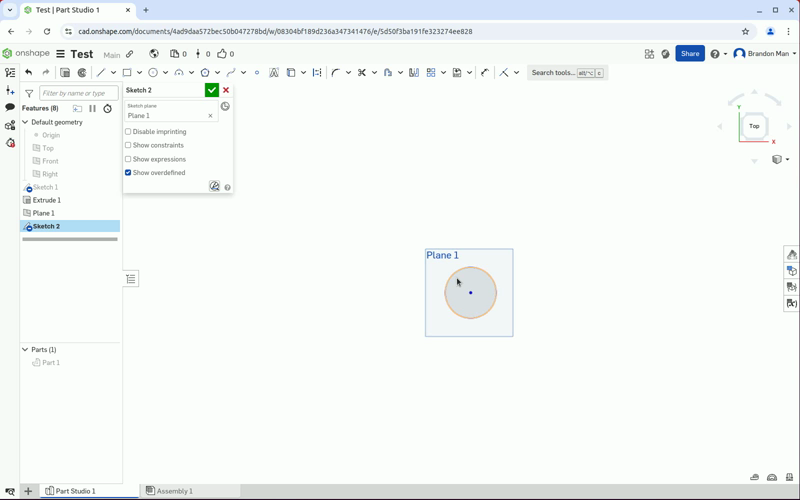
scroll(6)
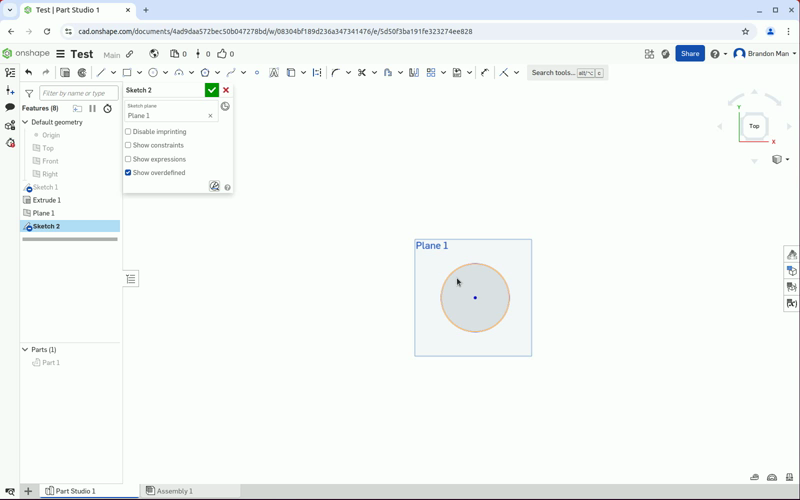
scroll(6)
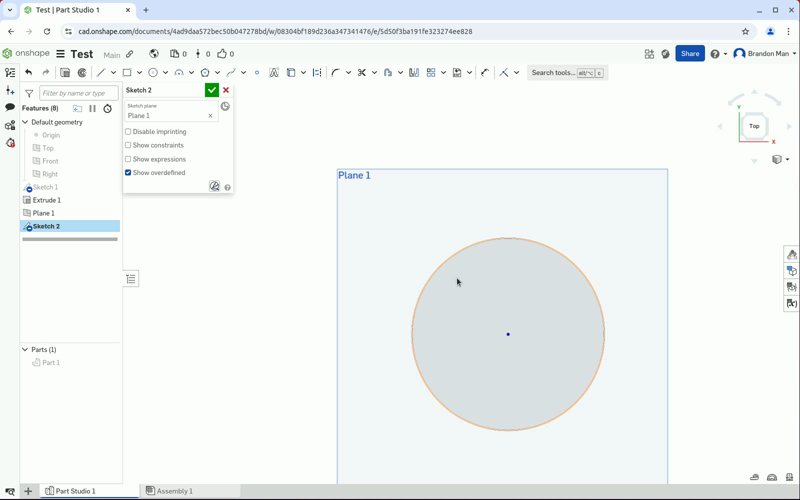
click(457, 277)
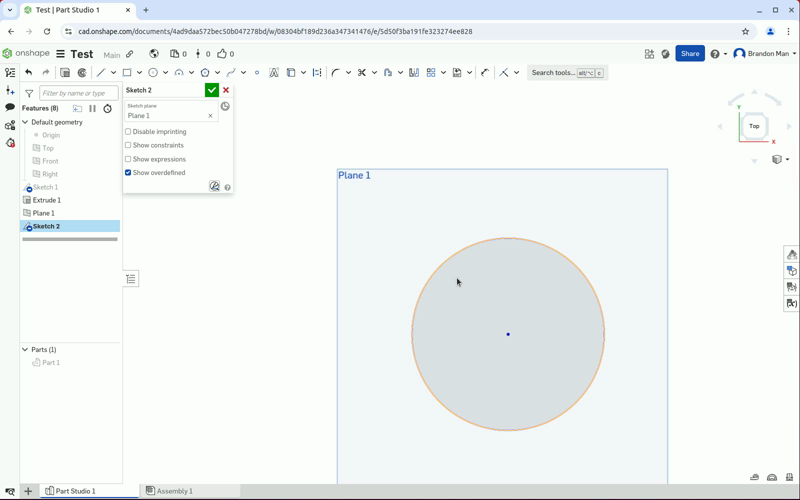
scroll(-6)
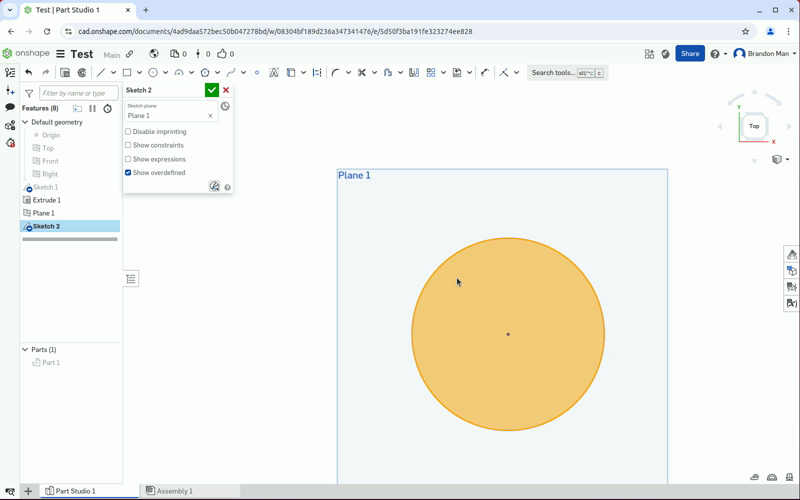
scroll(-6)
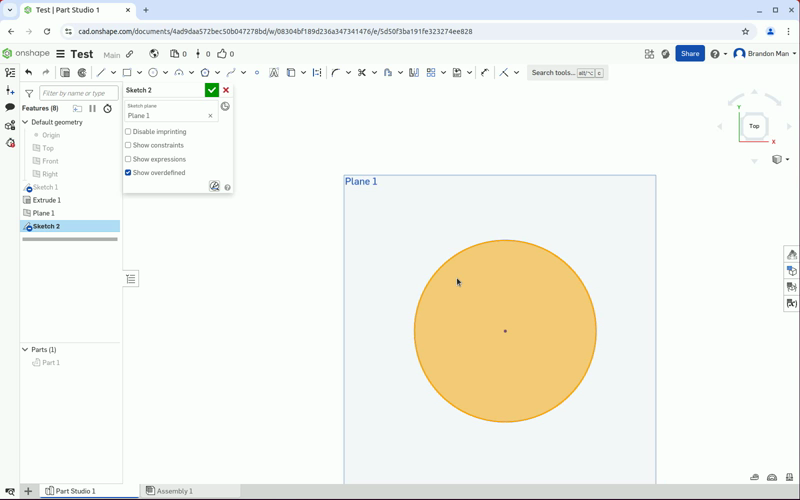
scroll(-6)
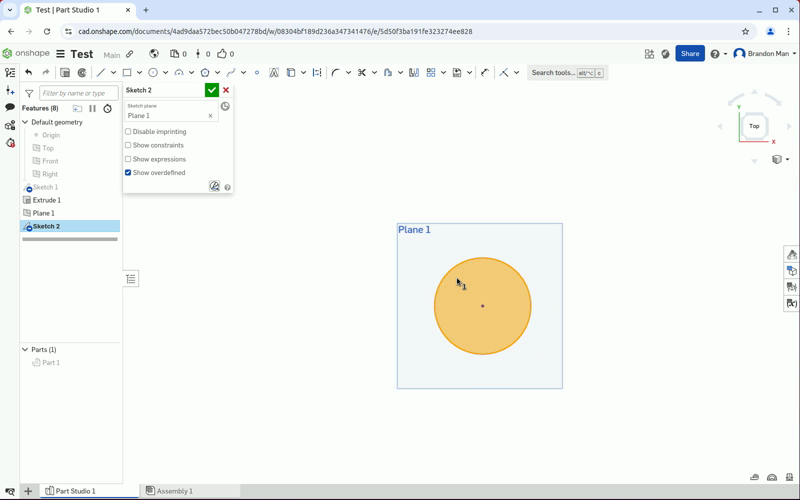
scroll(-6)
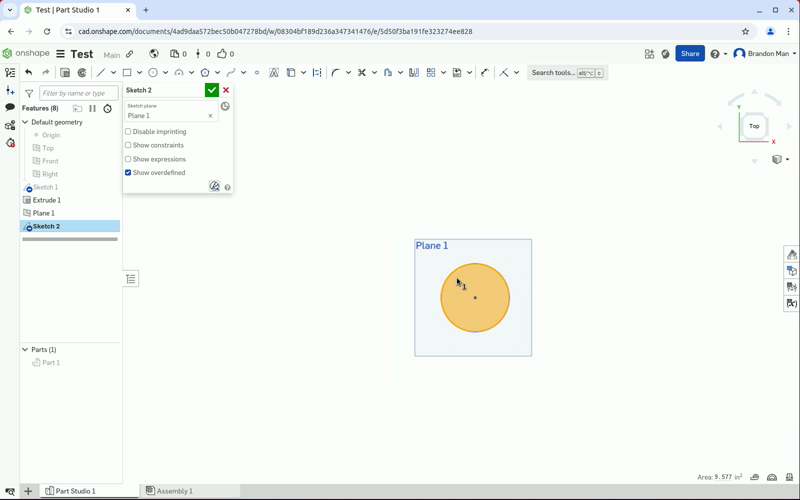
scroll(-6)
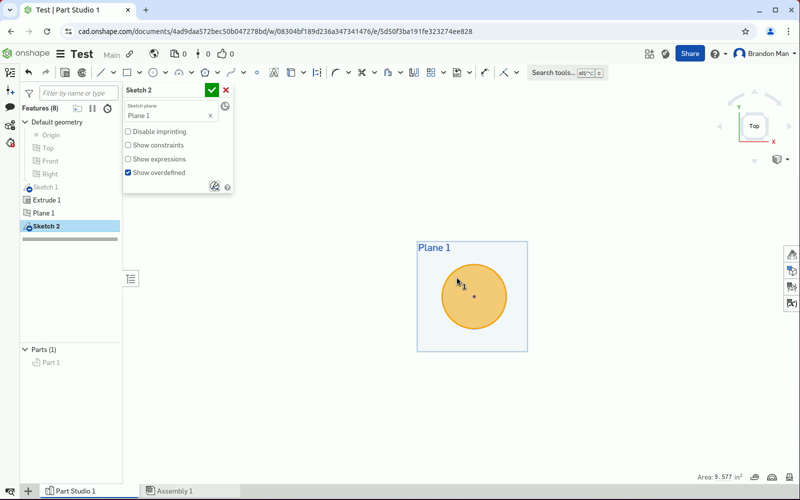
scroll(-6)
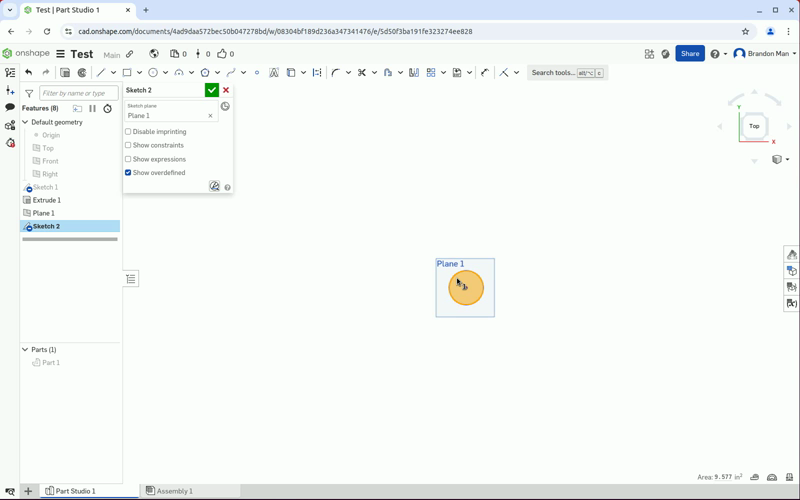
scroll(-6)
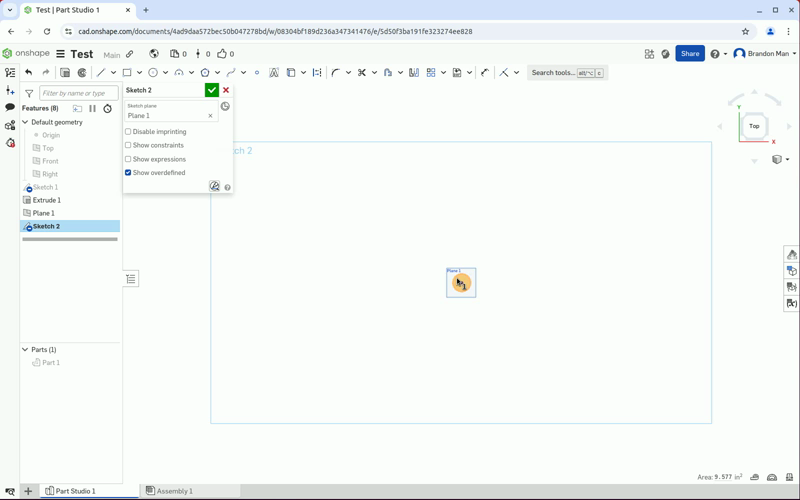
mouse_move(73, 352)
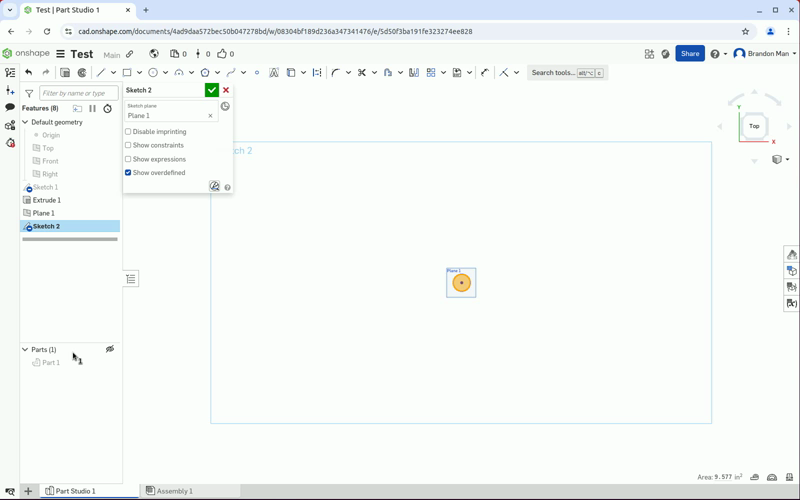
key(shift+y)
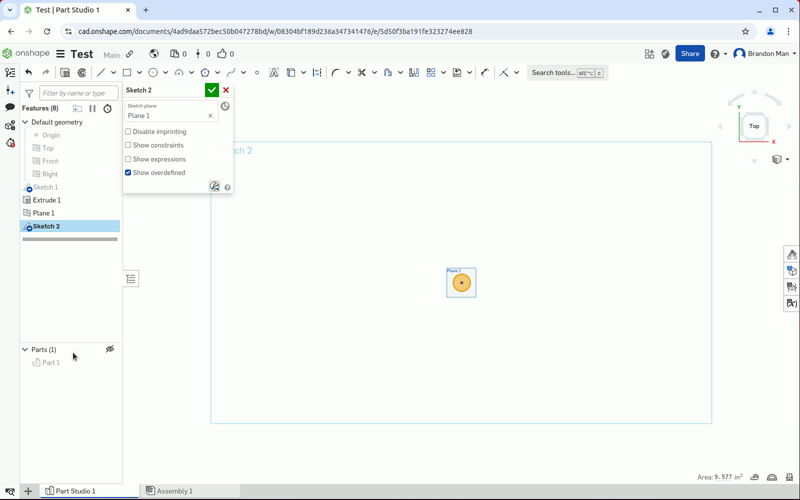
key(shift+e)
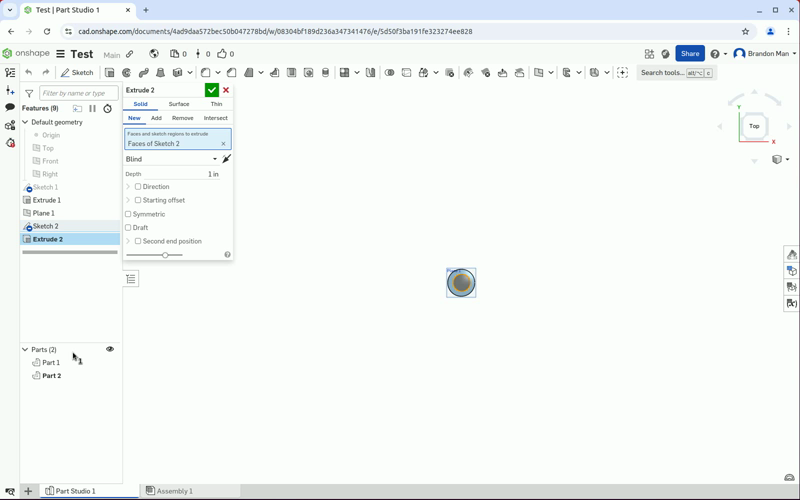
mouse_move(143, 106)
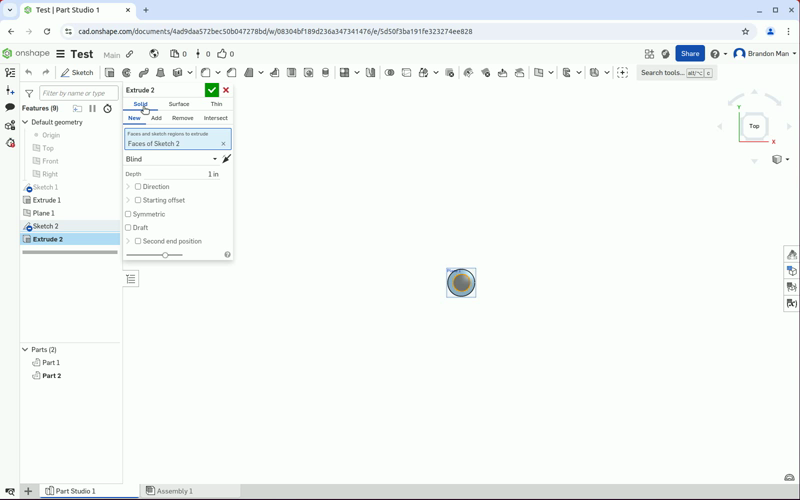
click(143, 106)
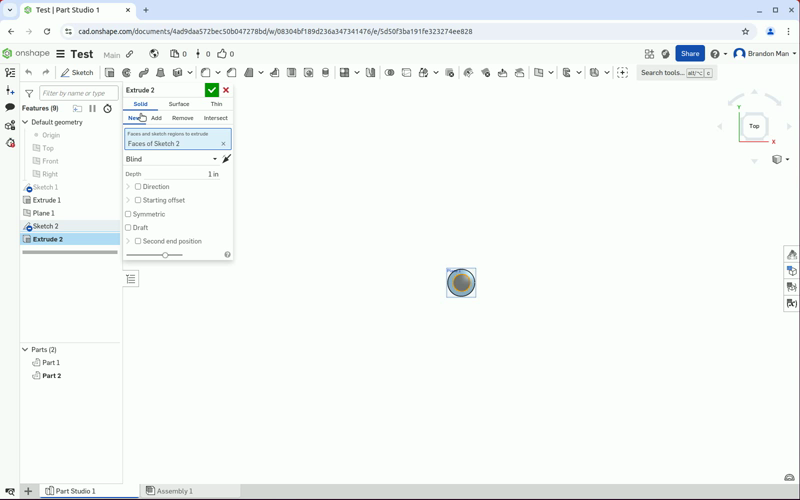
mouse_move(137, 120)
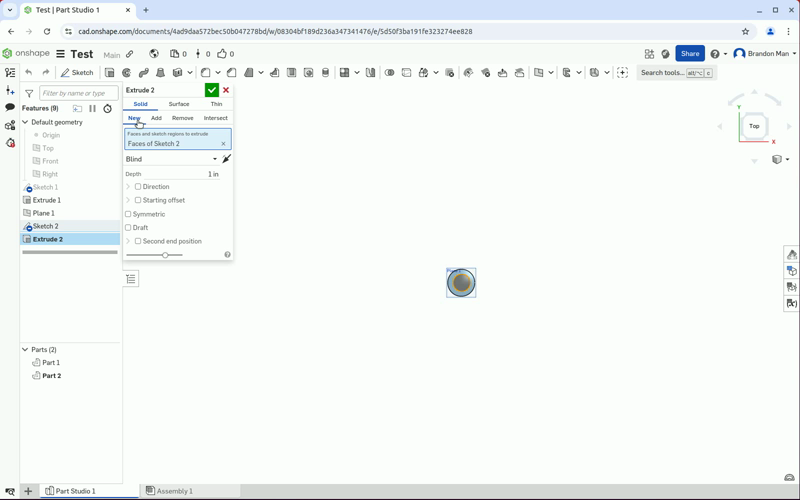
click(137, 120)
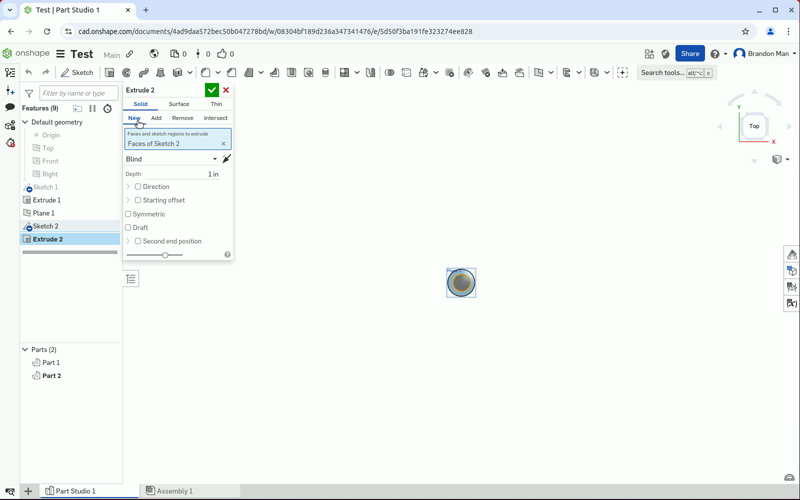
key(tab, 4)
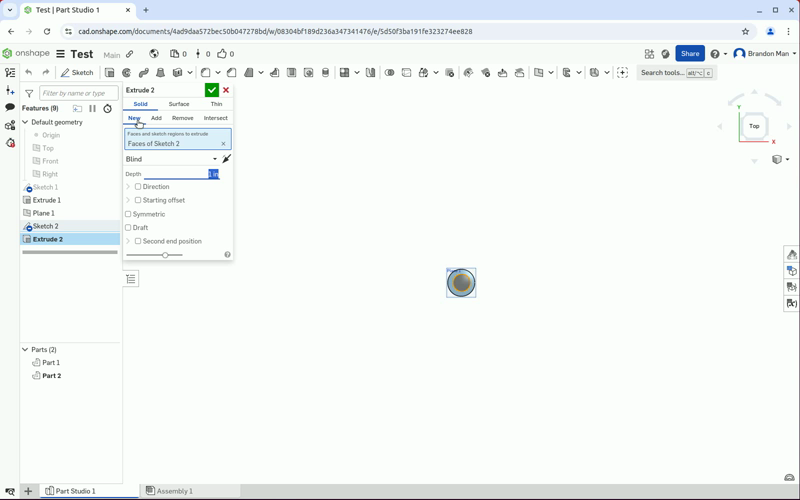
text(9.869)
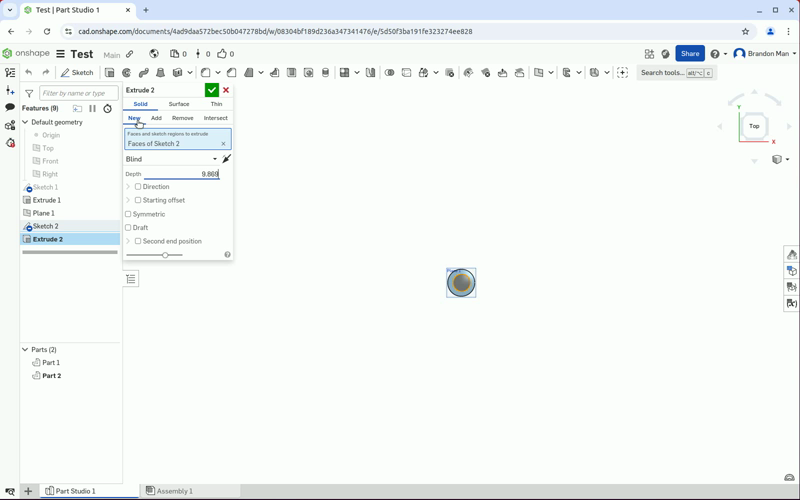
key(enter)
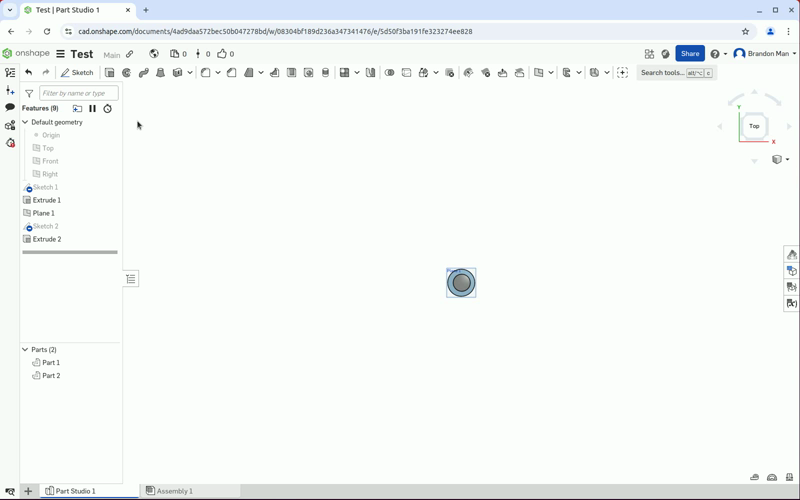
key(shift+h)
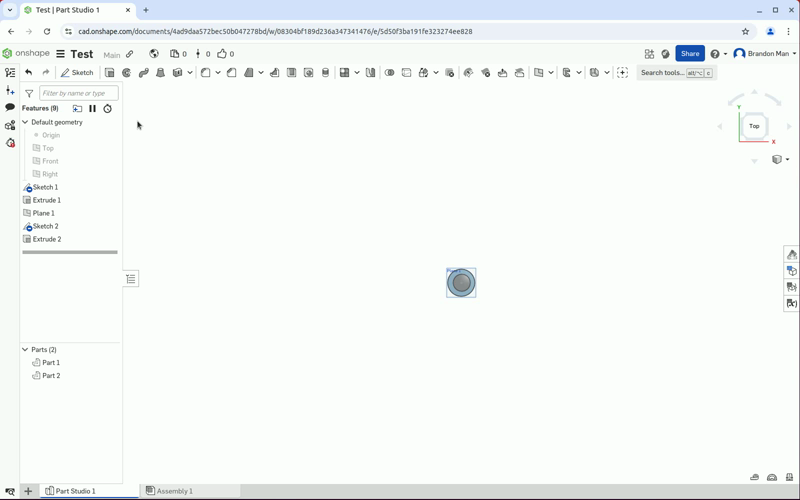
key(shift+h)
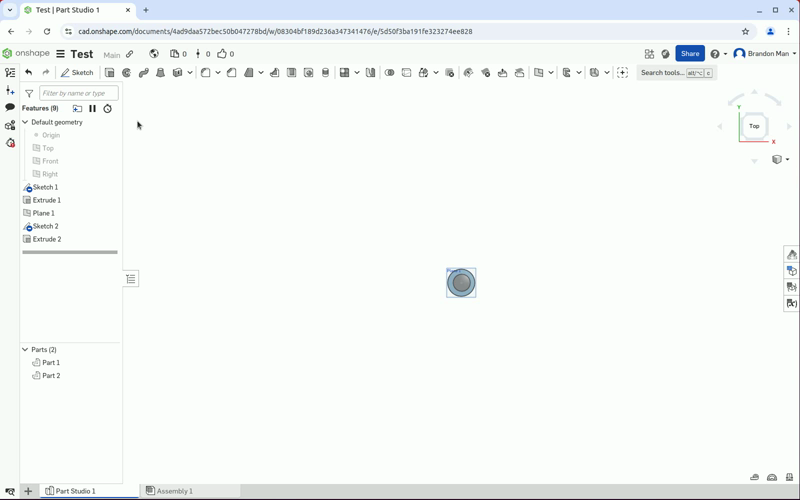
key(shift+7)
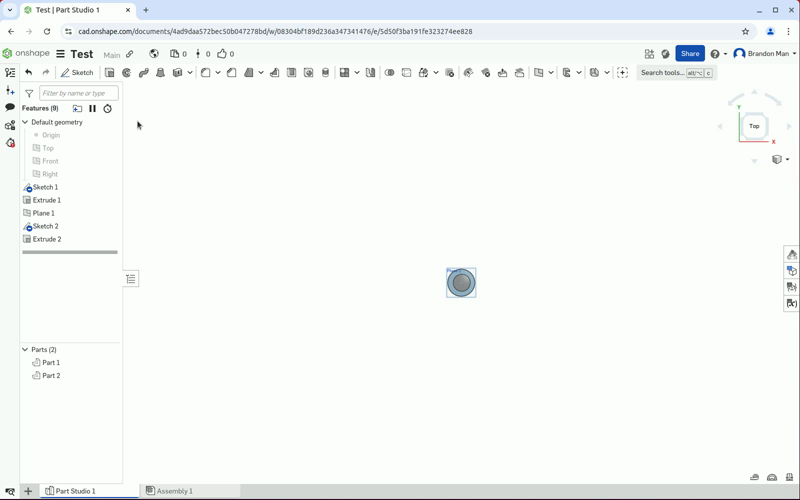
key(up, 3)
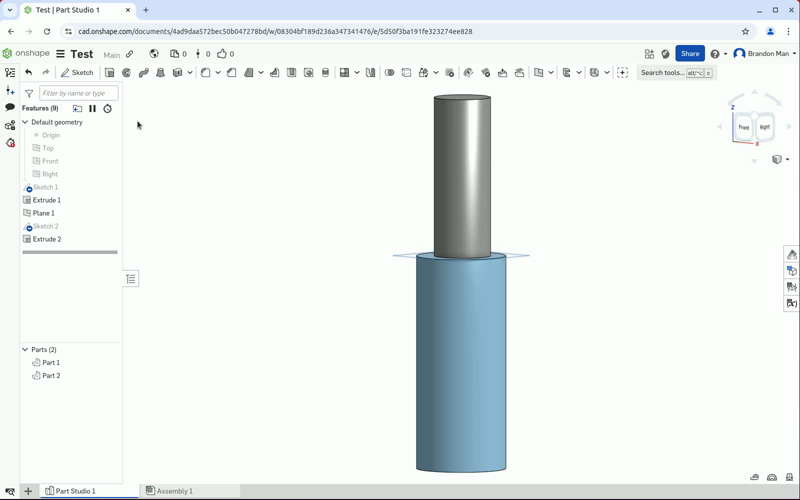
key(left, 3)
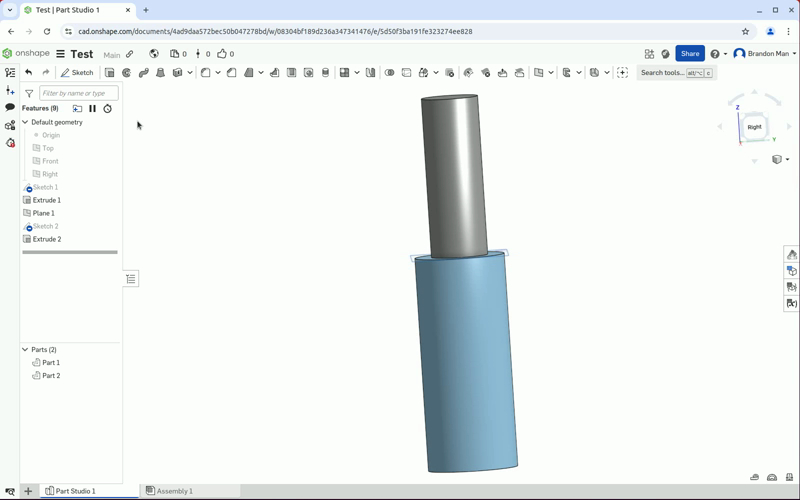
key(right, 3)
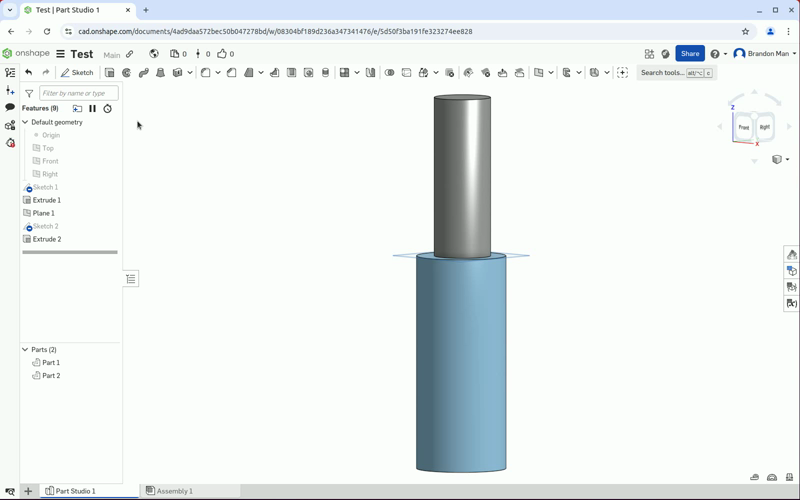
key(down, 3)
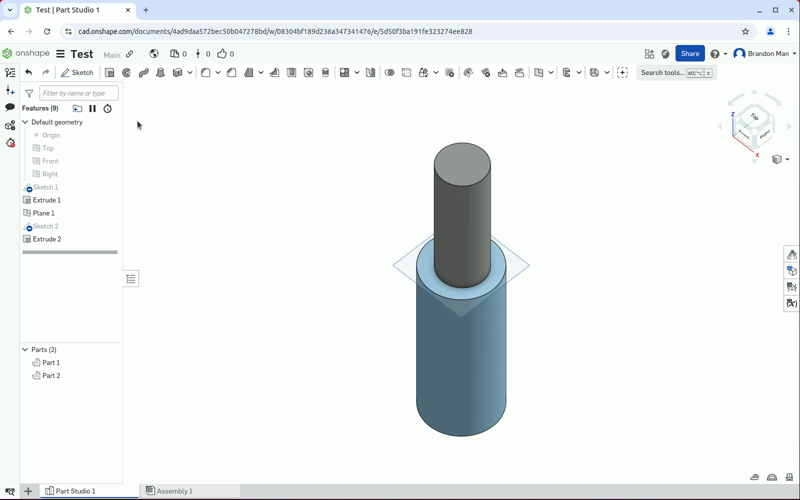
mouse_move(73, 189)
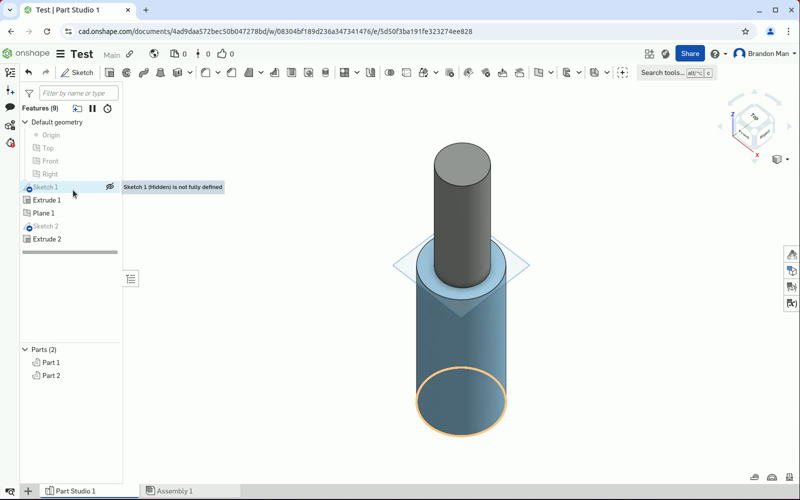
click(73, 189)